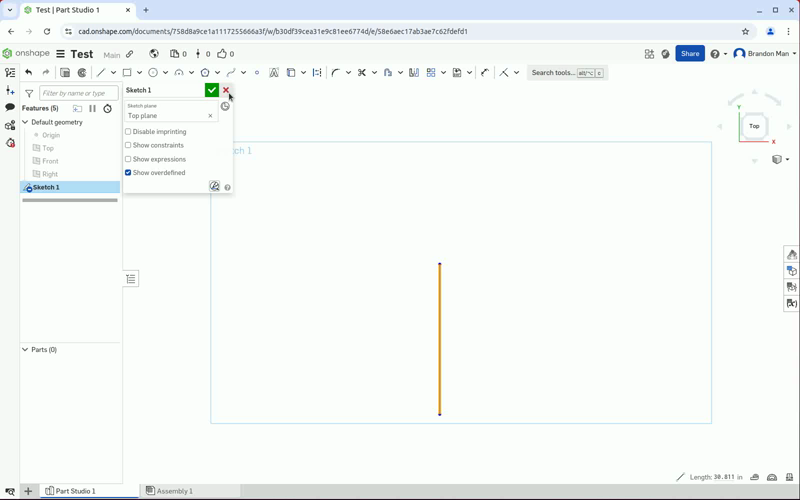
key(shift+h)
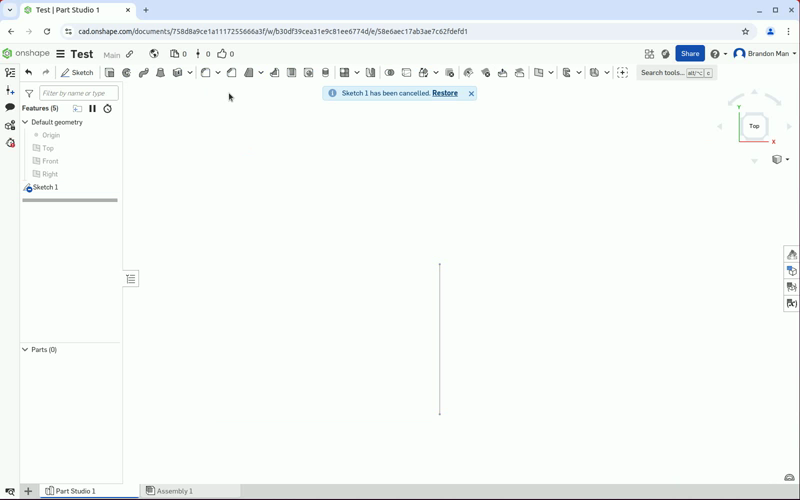
key(shift+s)
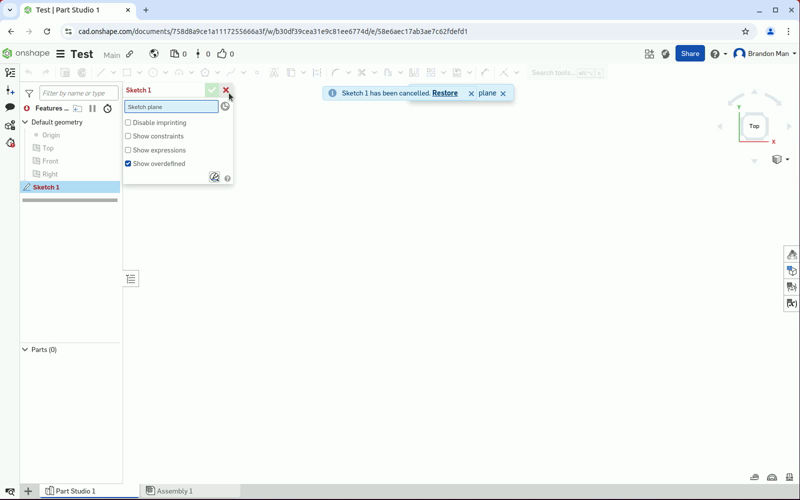
mouse_move(73, 150)
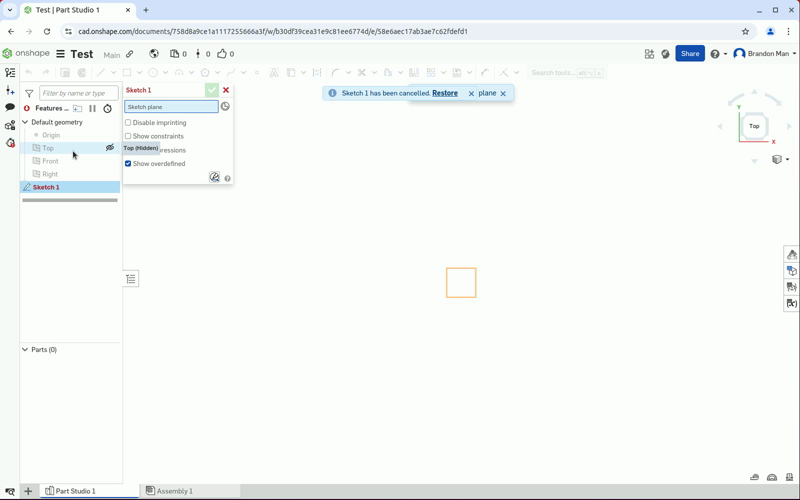
click(73, 150)
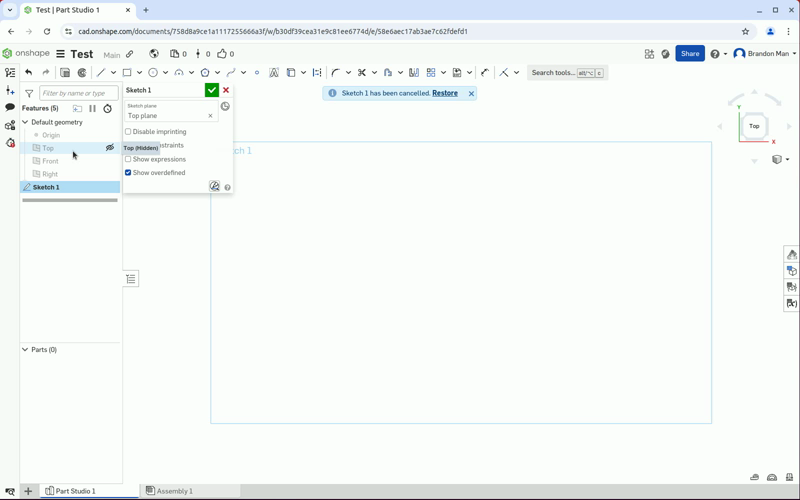
mouse_move(73, 352)
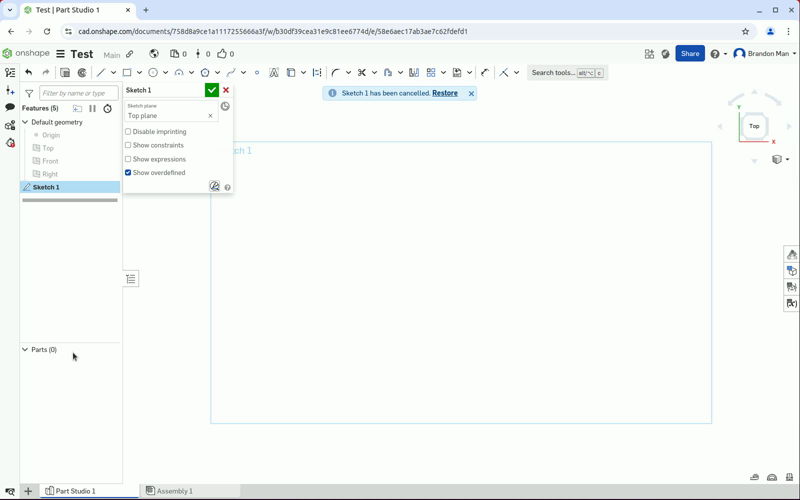
key(y)
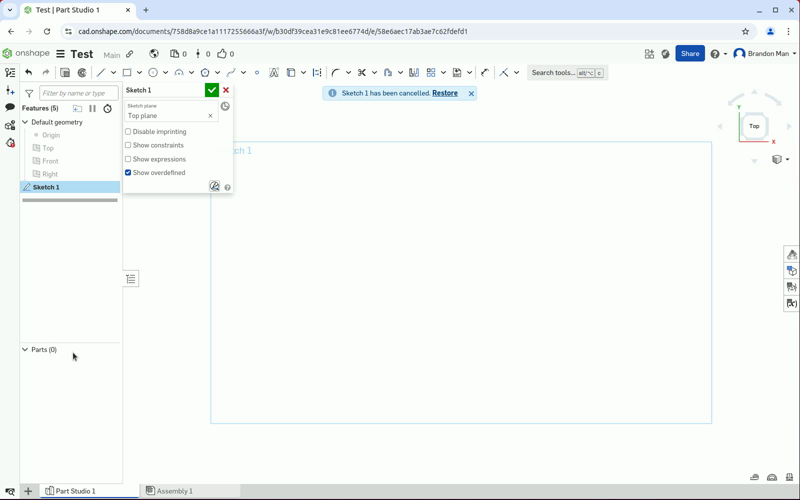
key(l)
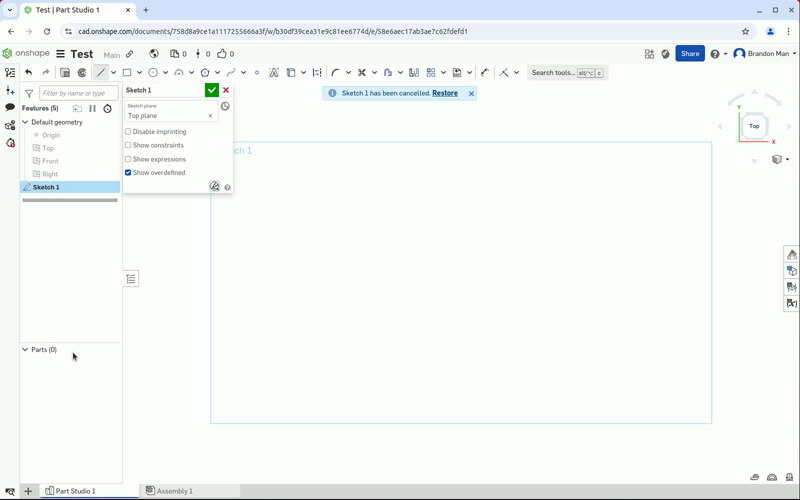
key_down(shift)
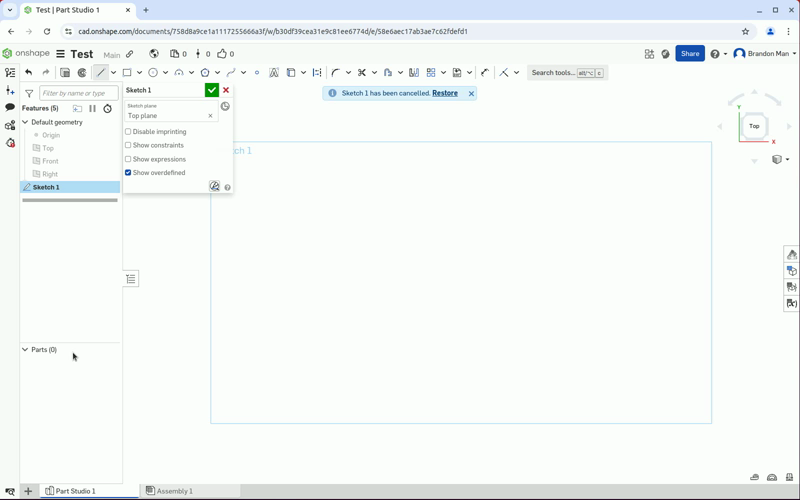
mouse_move(349, 395)
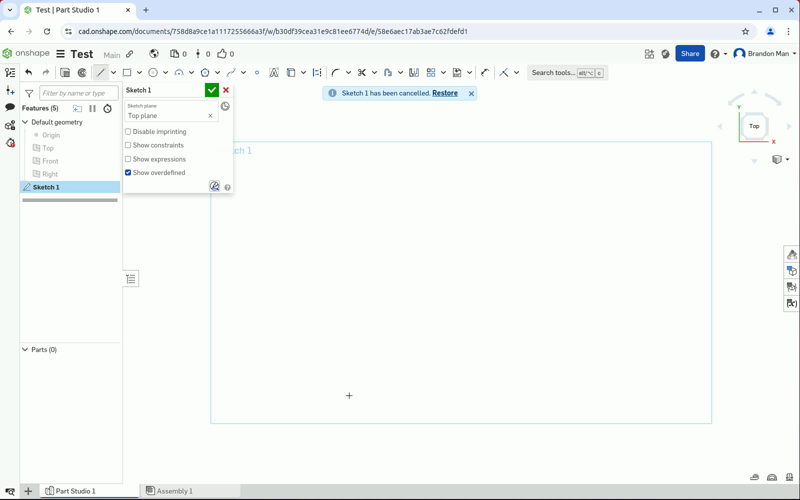
click(349, 395)
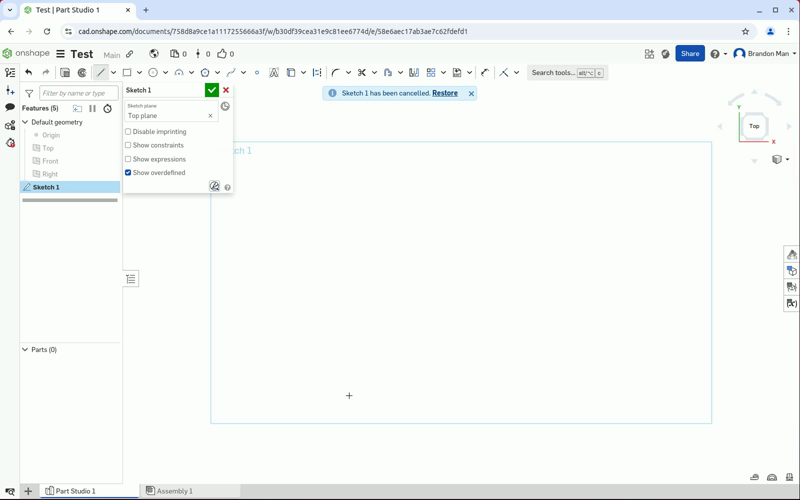
key_up(shift)
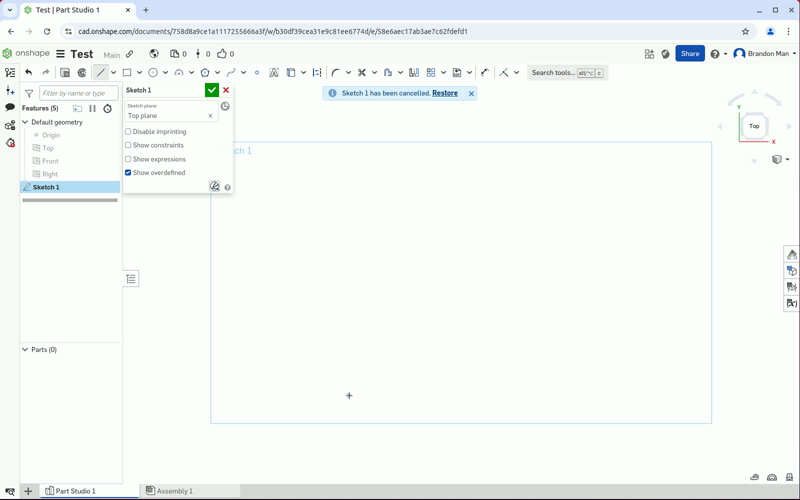
key_down(shift)
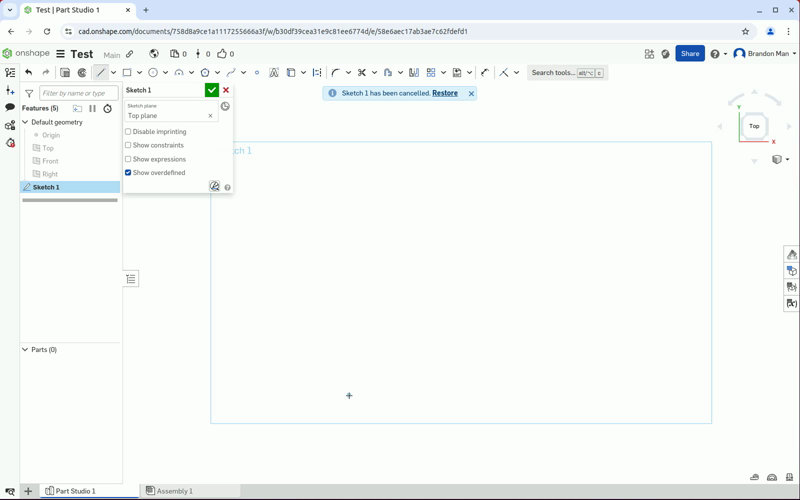
mouse_move(379, 395)
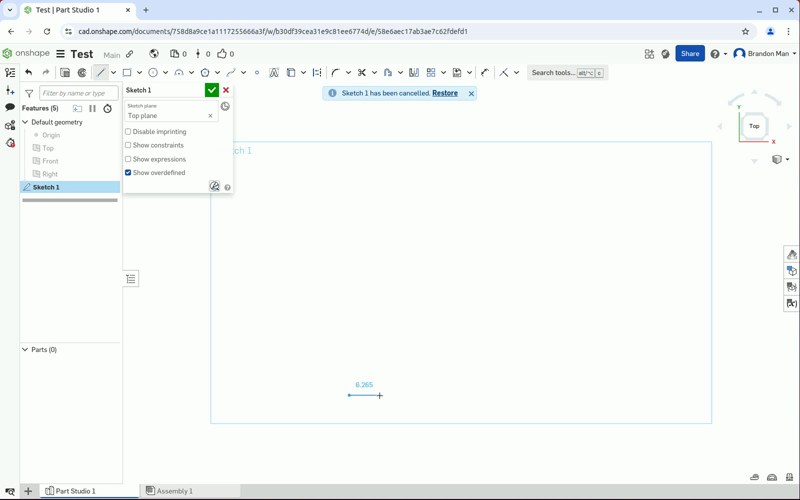
mouse_move(393, 395)
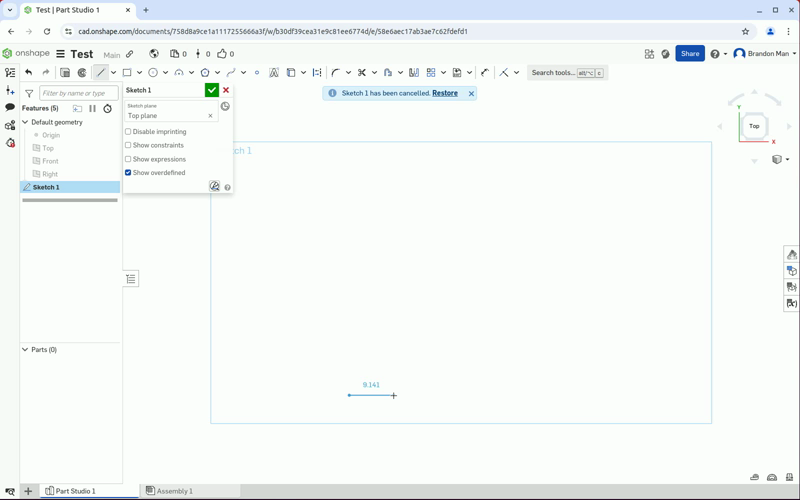
click(393, 395)
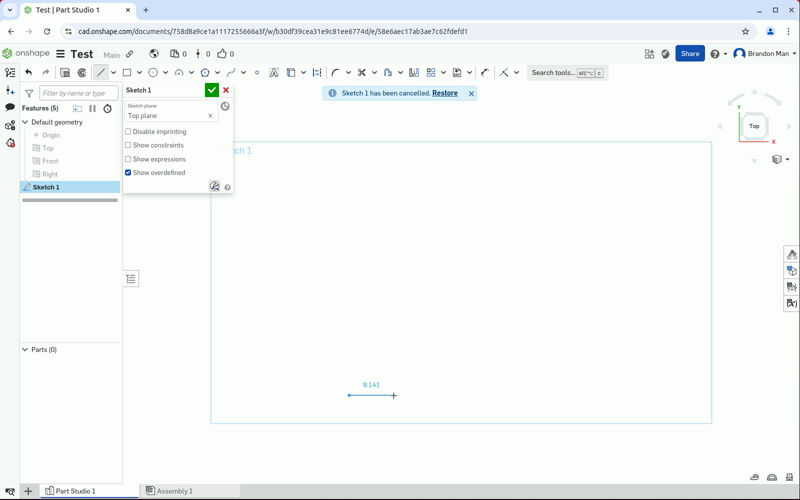
key_up(shift)
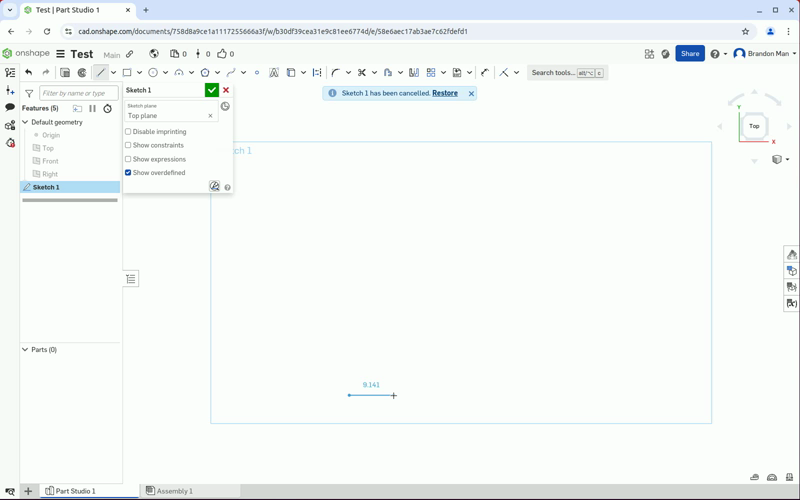
key_down(shift)
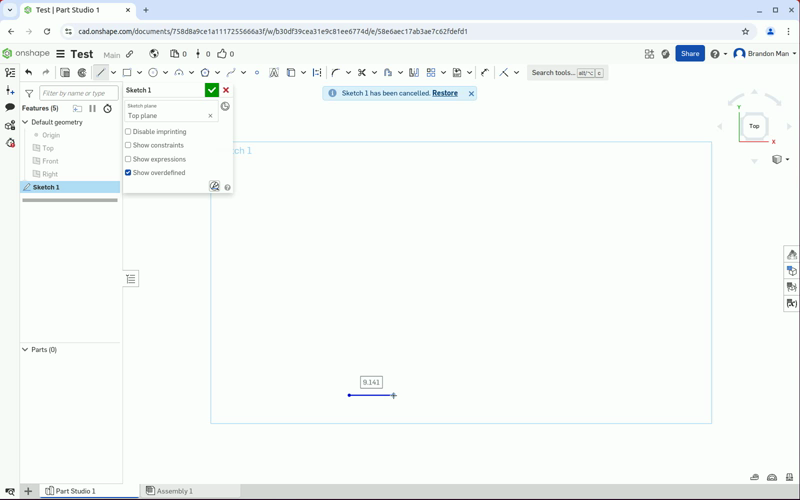
mouse_move(423, 395)
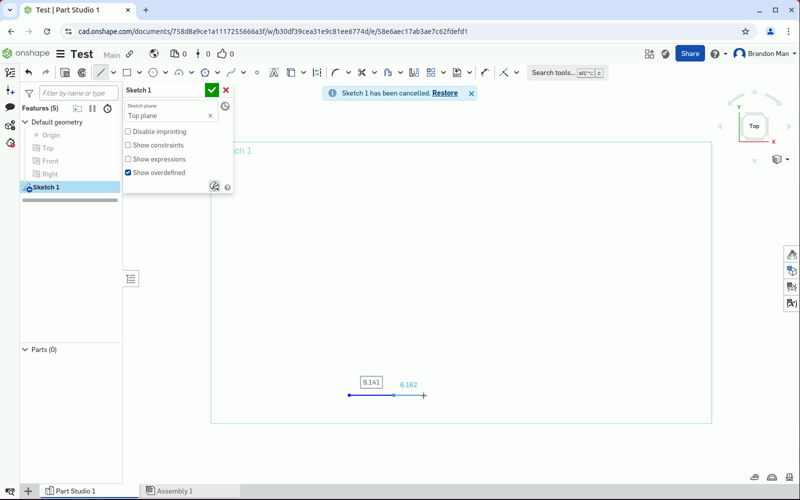
mouse_move(407, 360)
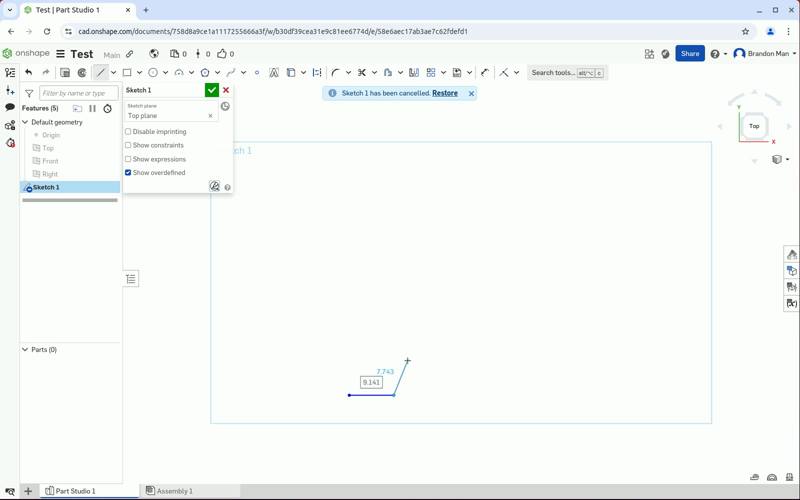
click(407, 360)
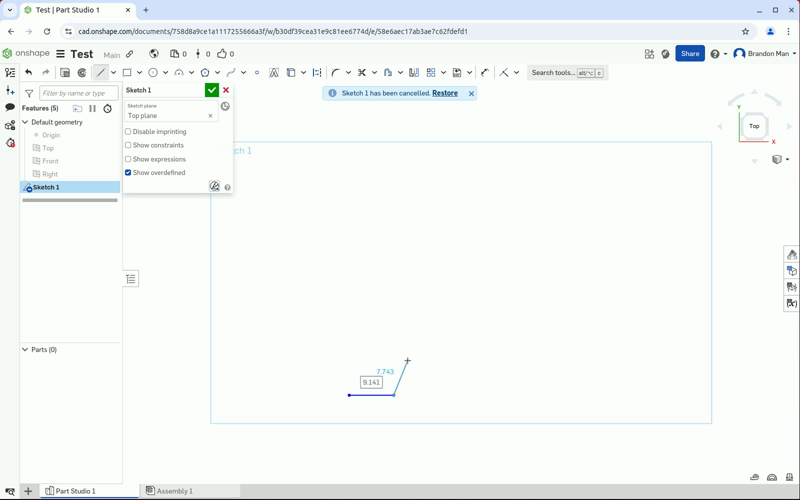
key_up(shift)
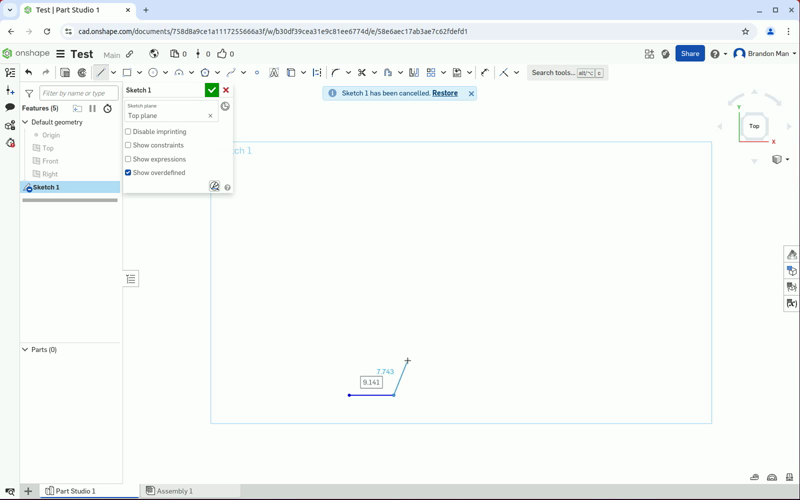
key_down(shift)
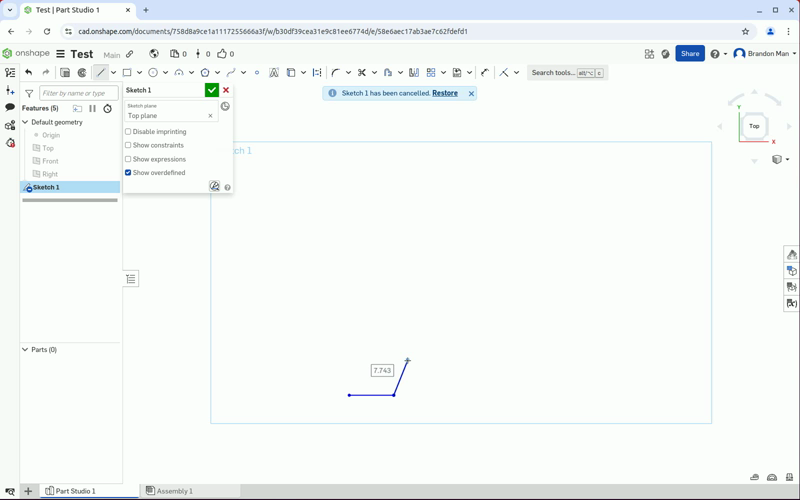
mouse_move(437, 360)
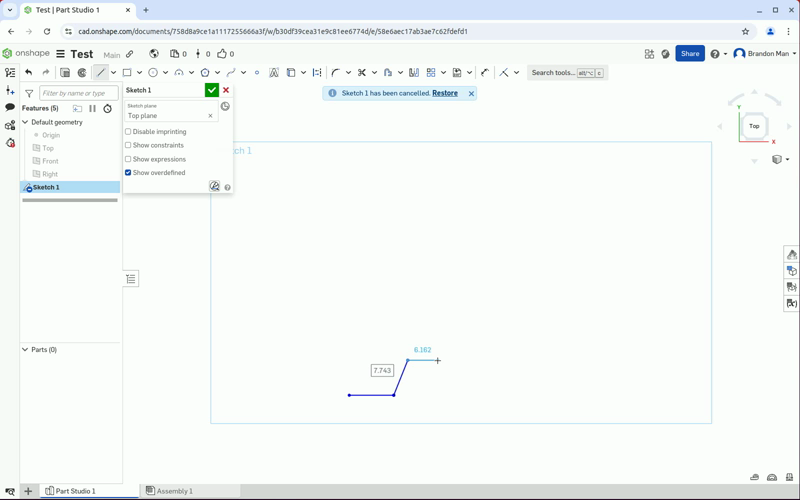
mouse_move(426, 320)
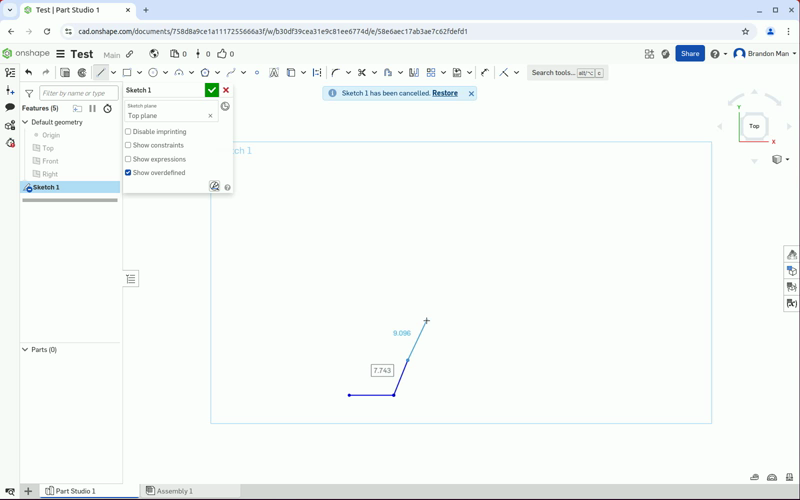
click(426, 320)
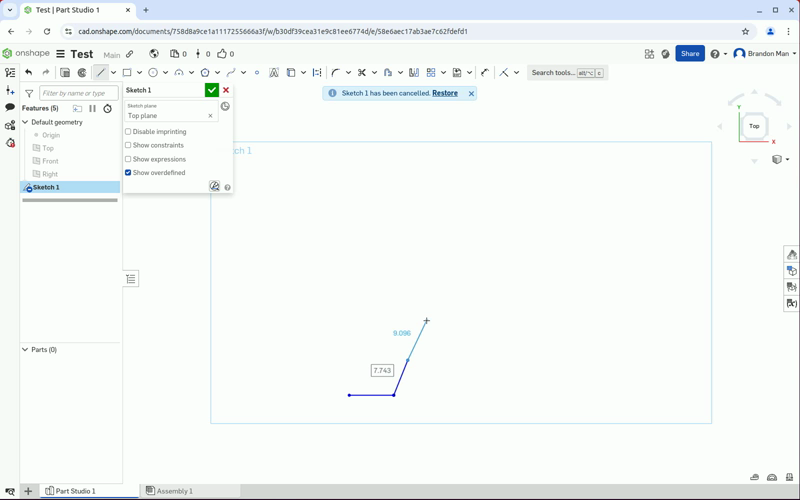
key_up(shift)
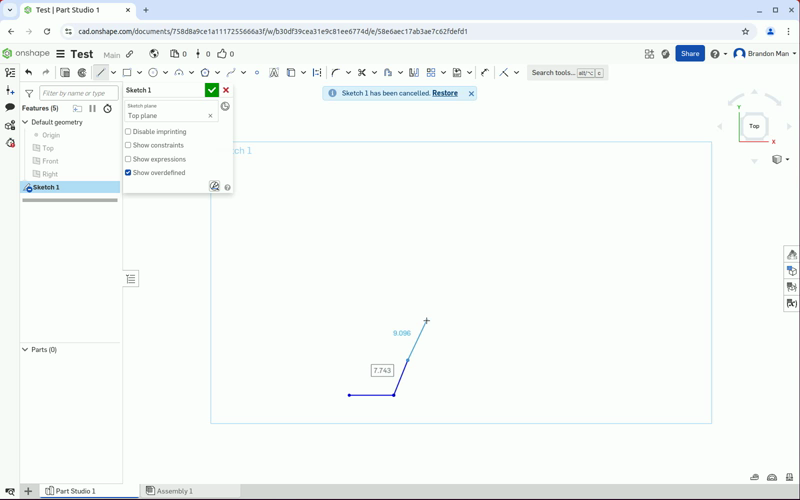
key_down(shift)
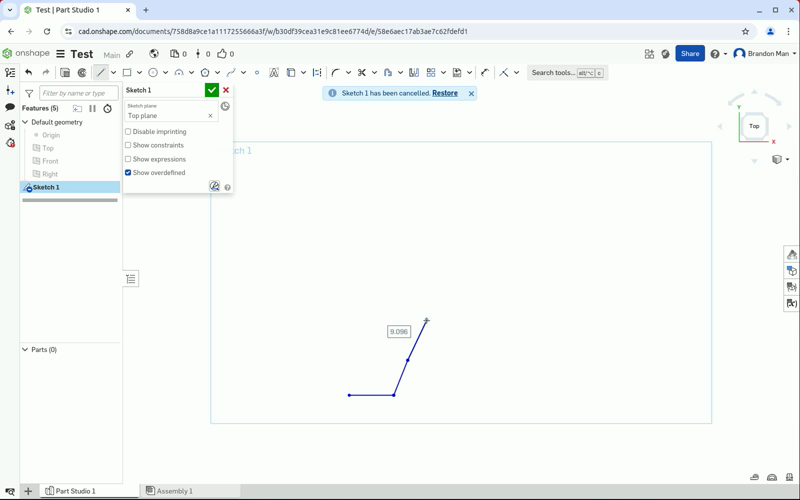
mouse_move(459, 245)
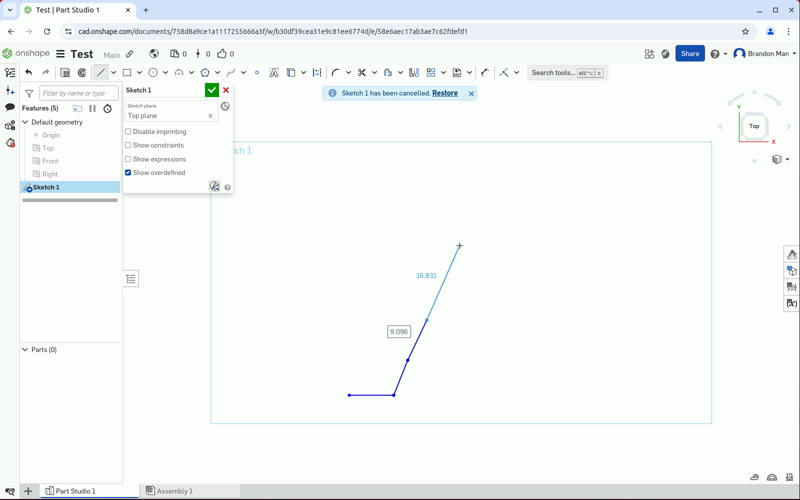
click(459, 245)
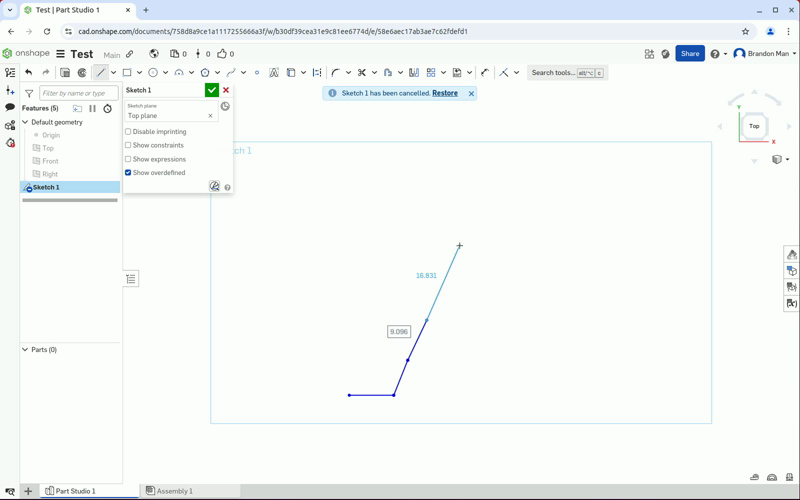
key_up(shift)
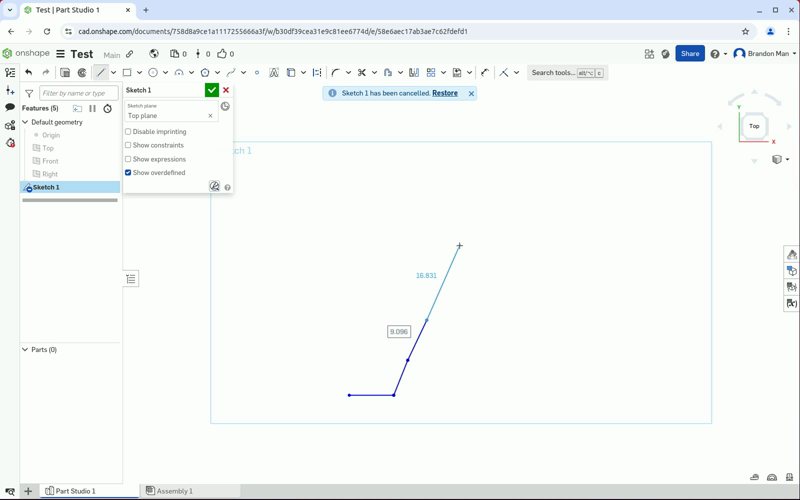
key_down(shift)
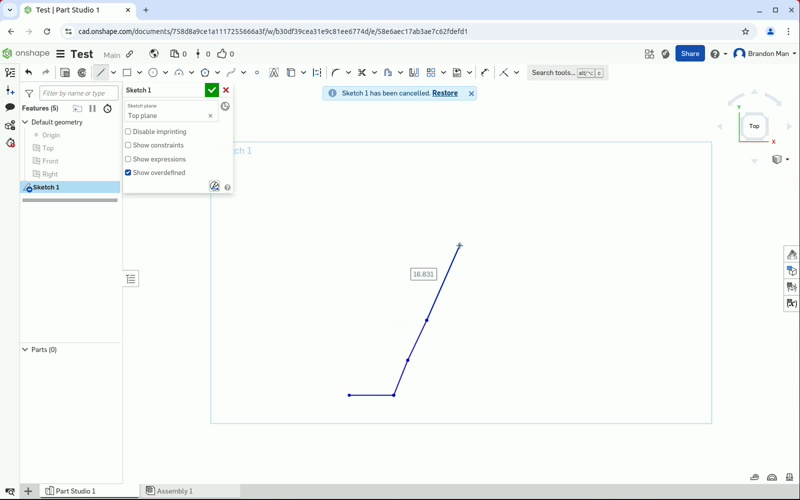
mouse_move(494, 320)
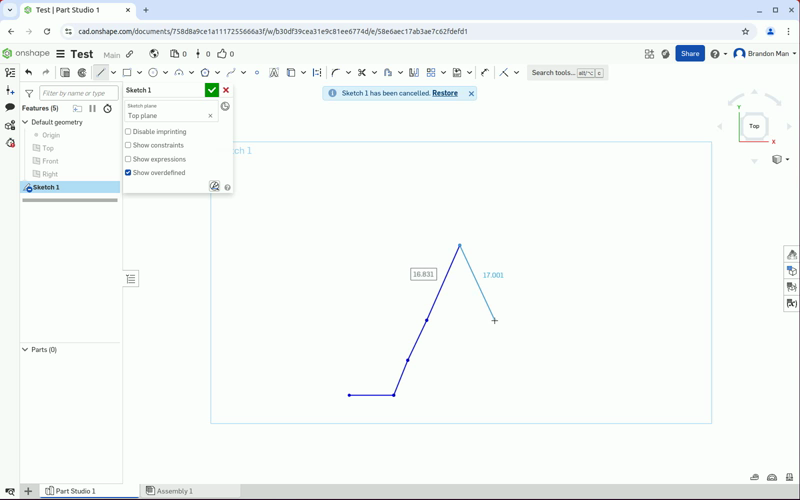
click(494, 320)
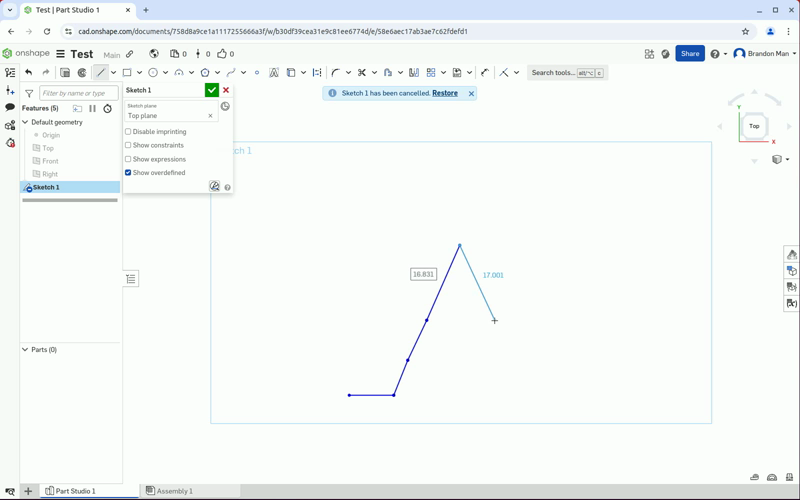
key_up(shift)
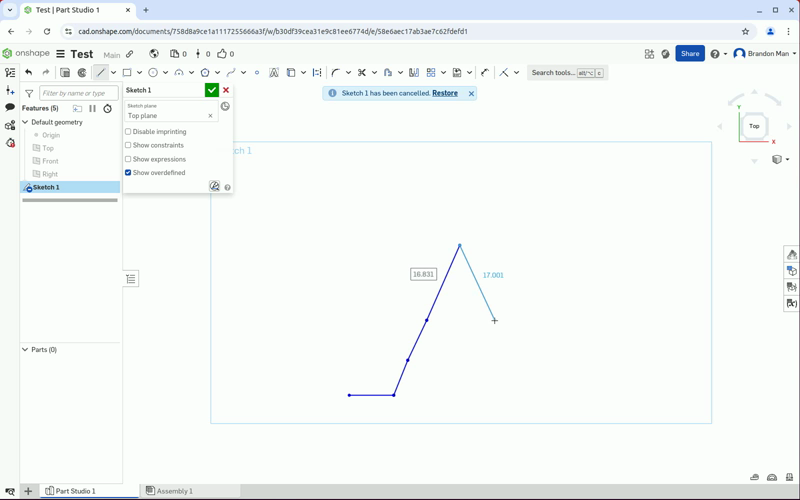
key_down(shift)
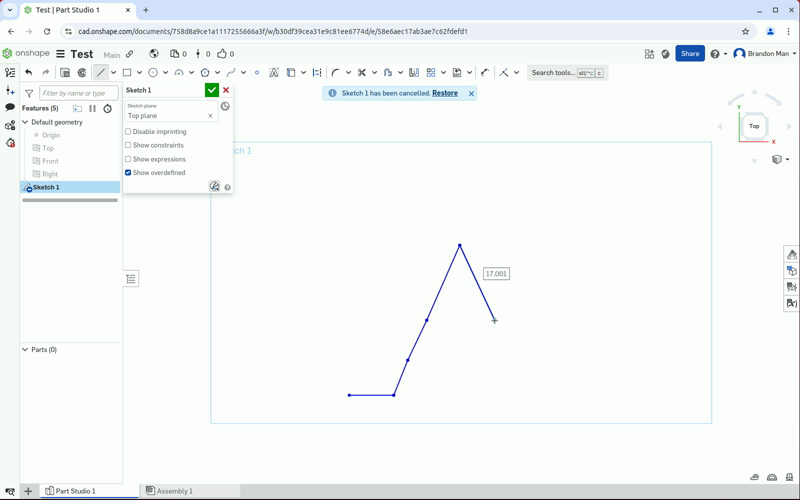
mouse_move(524, 320)
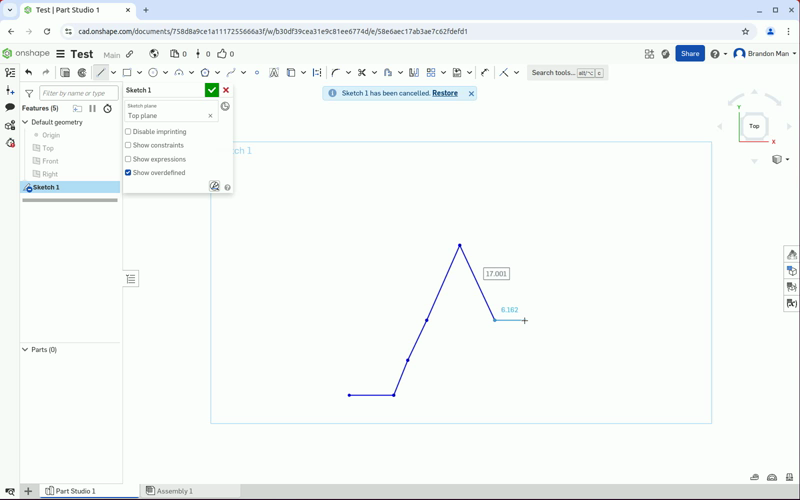
mouse_move(511, 360)
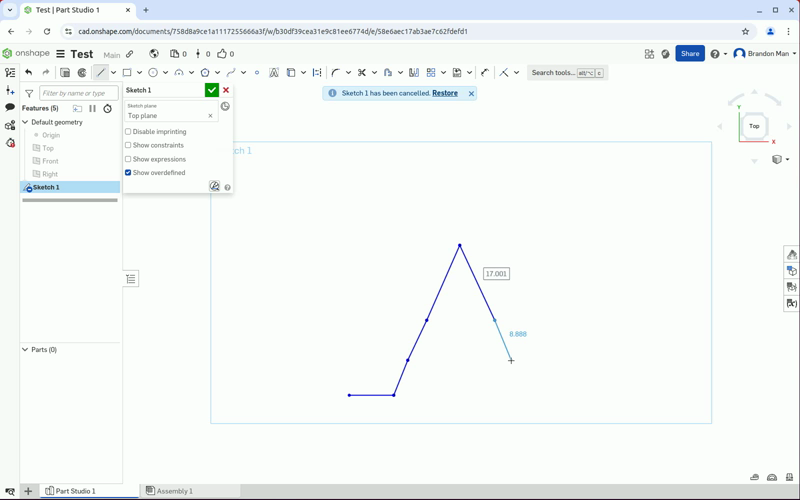
click(511, 360)
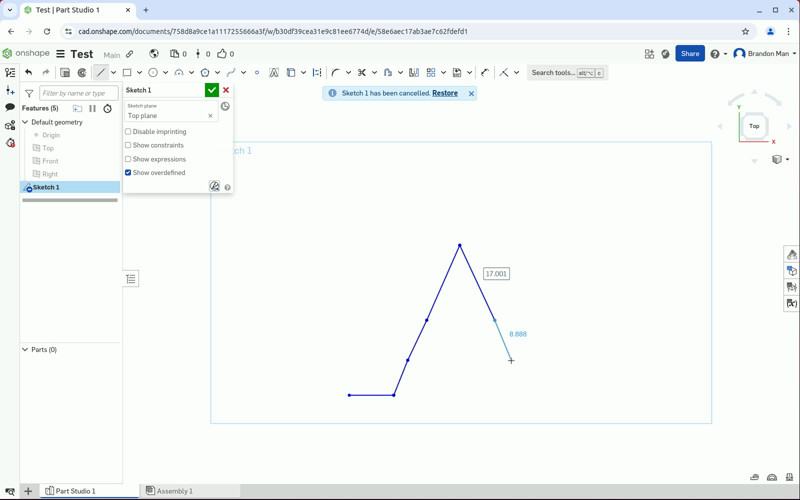
key_up(shift)
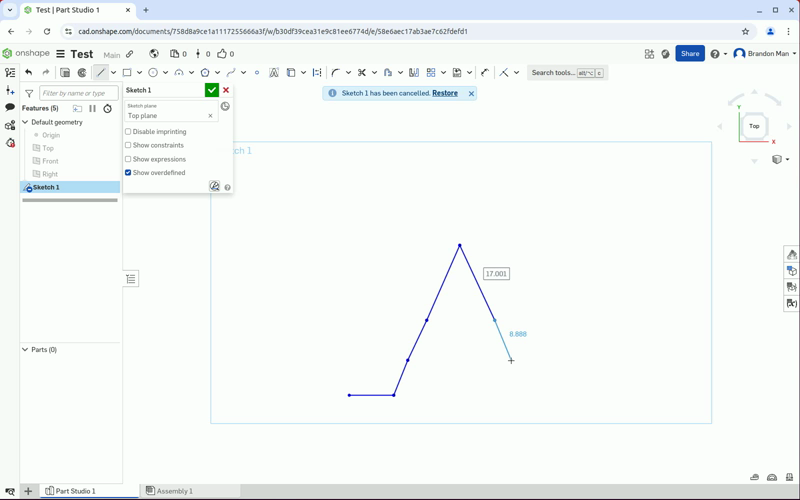
key_down(shift)
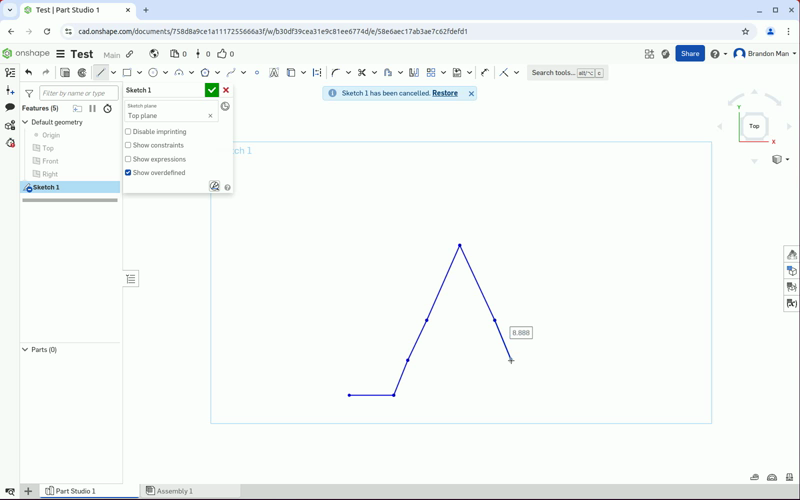
mouse_move(541, 360)
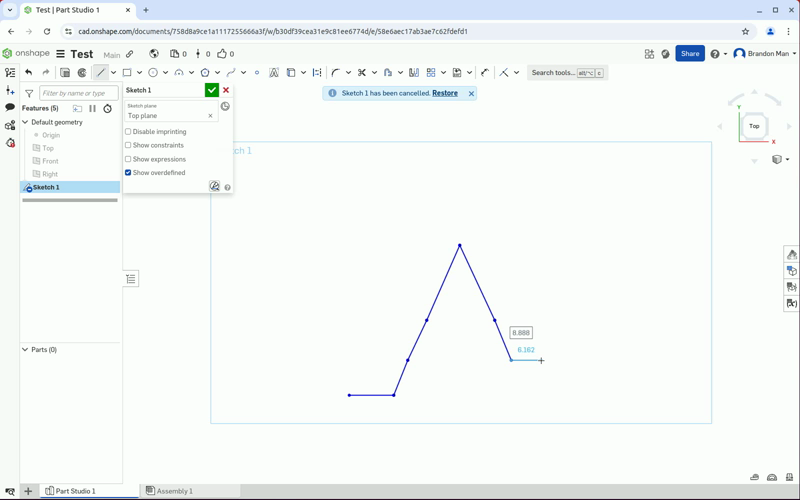
mouse_move(527, 395)
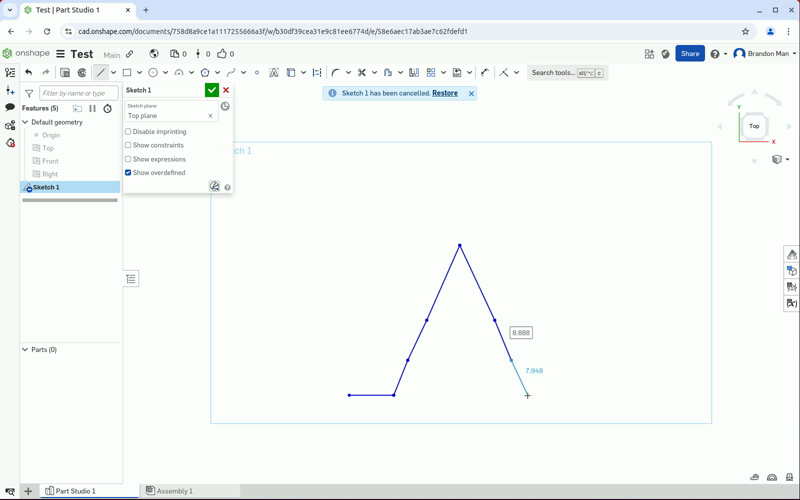
click(527, 395)
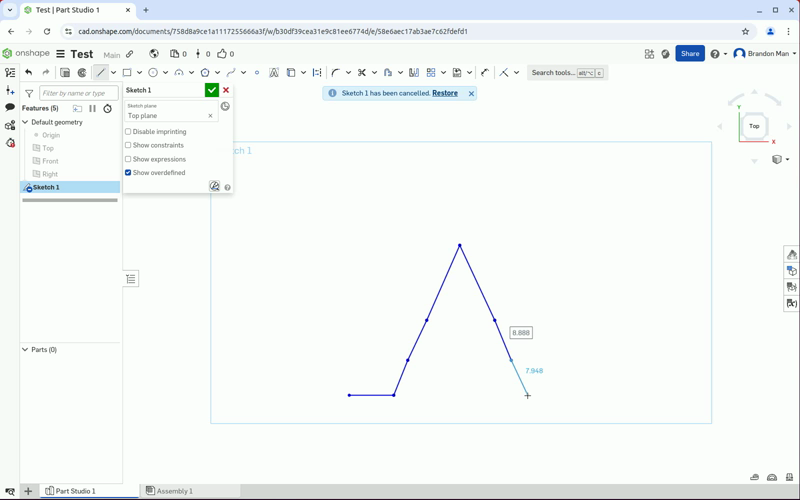
key_up(shift)
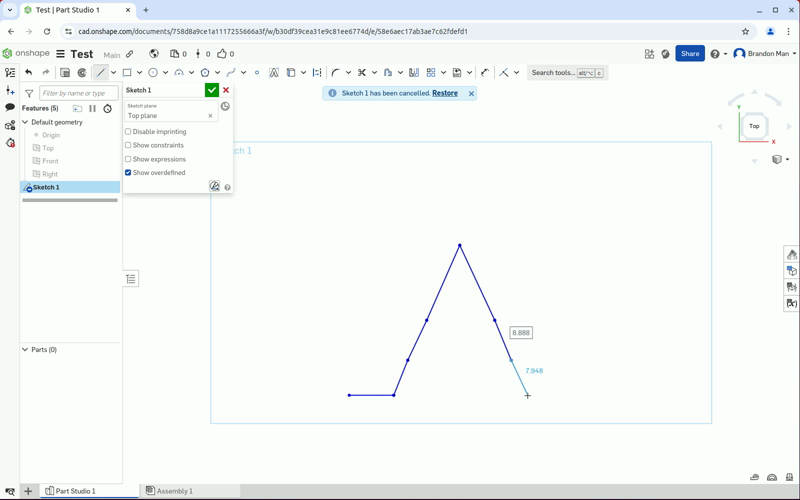
key_down(shift)
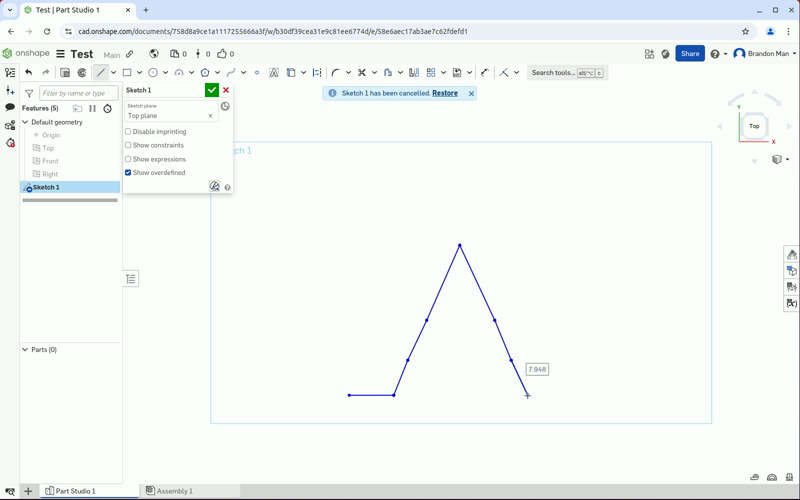
mouse_move(557, 395)
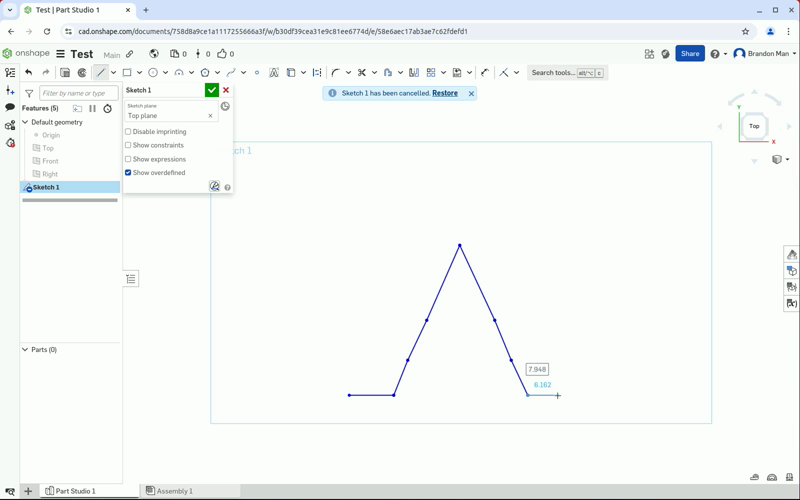
mouse_move(572, 395)
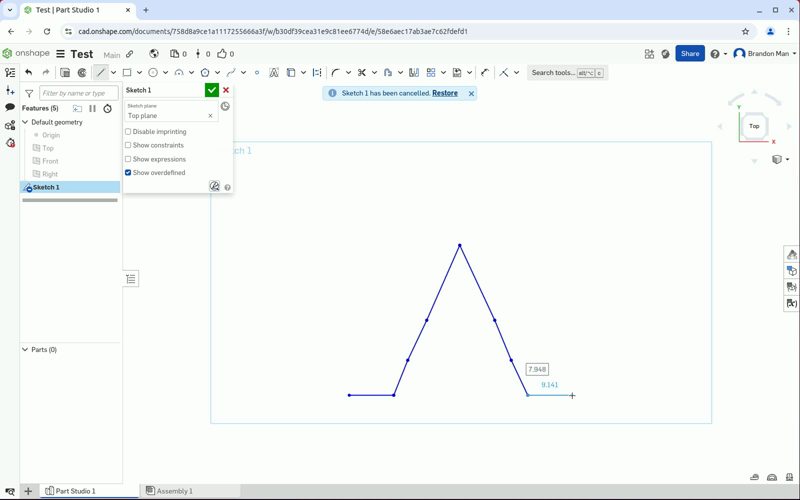
click(572, 395)
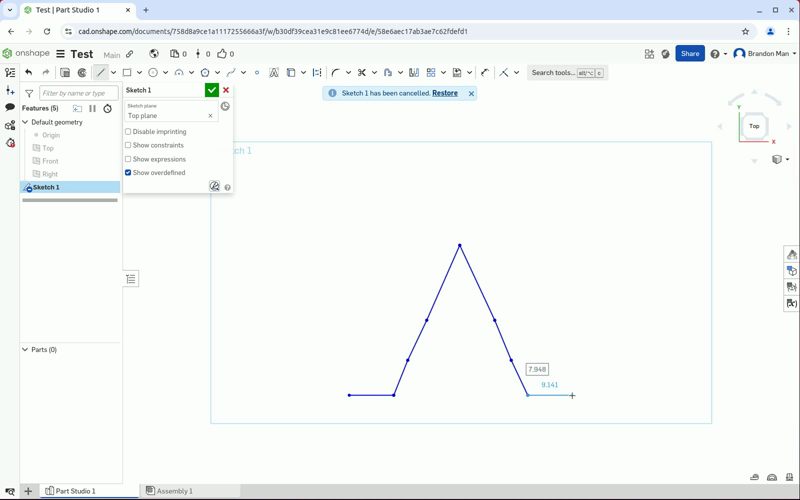
key_up(shift)
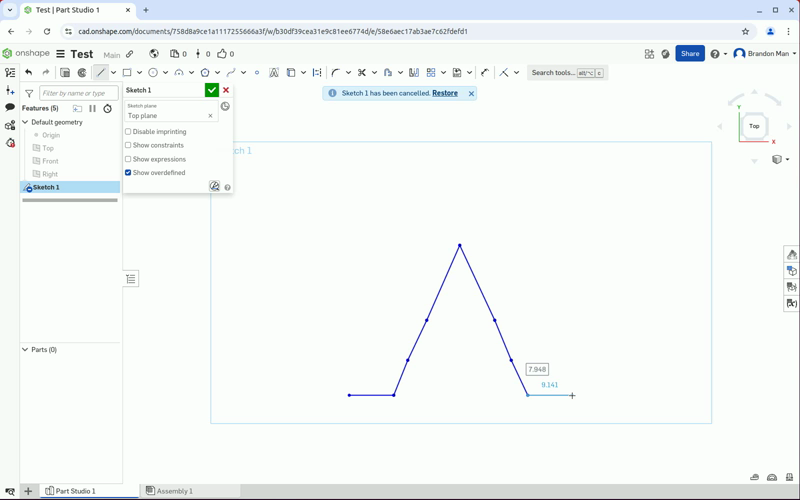
key_down(shift)
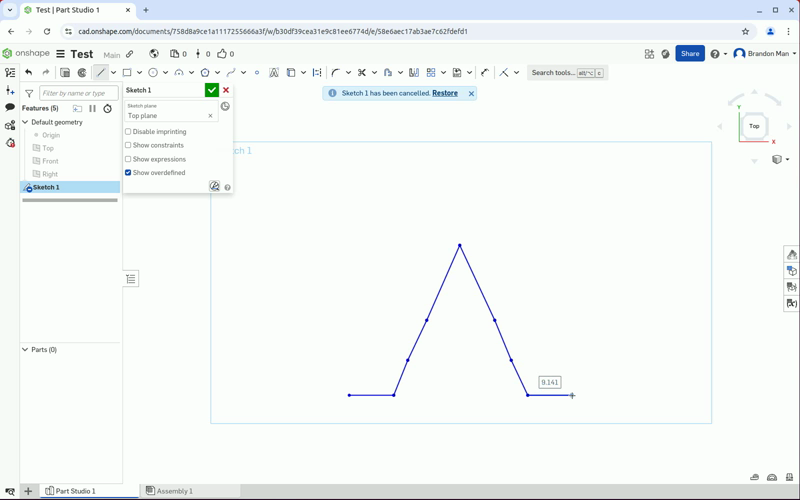
mouse_move(459, 172)
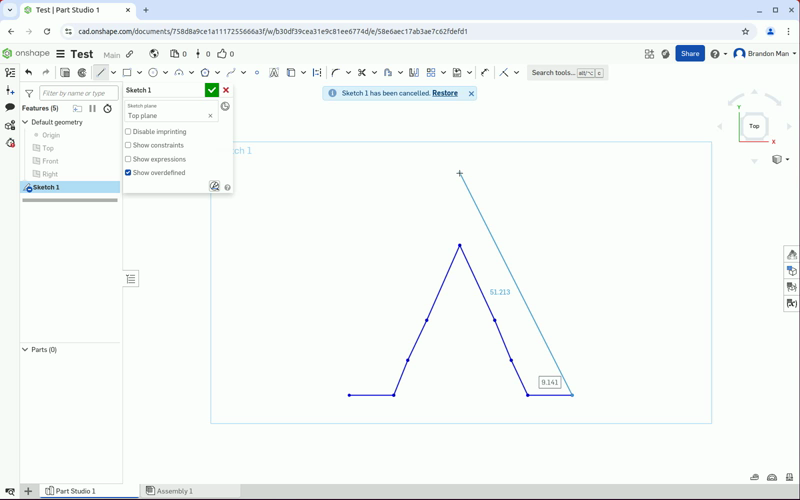
click(459, 172)
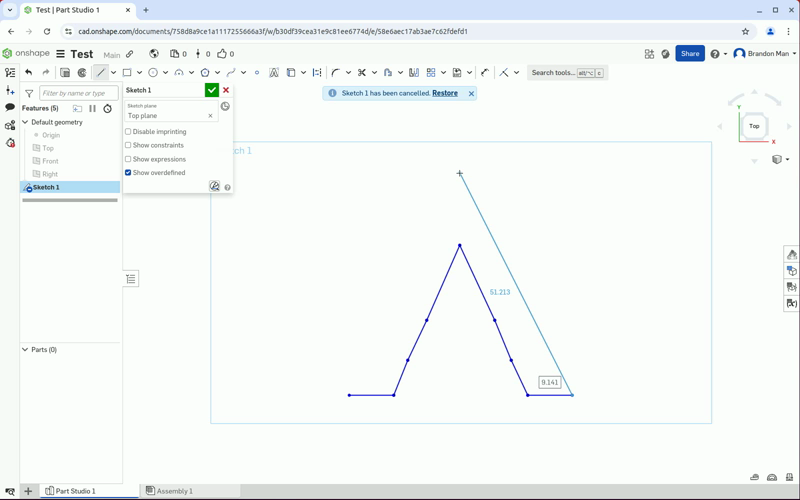
key_up(shift)
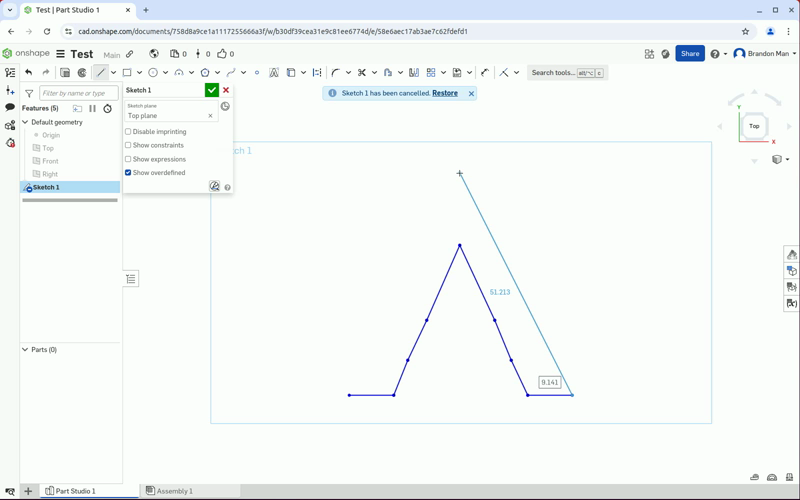
key_down(shift)
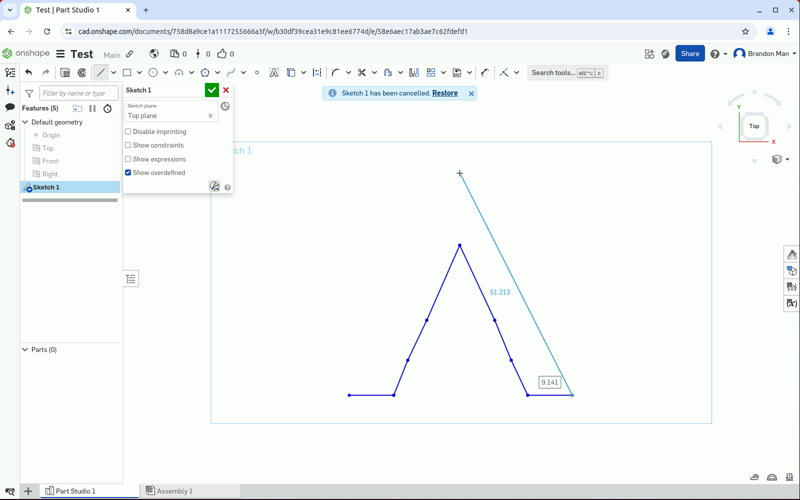
mouse_move(349, 395)
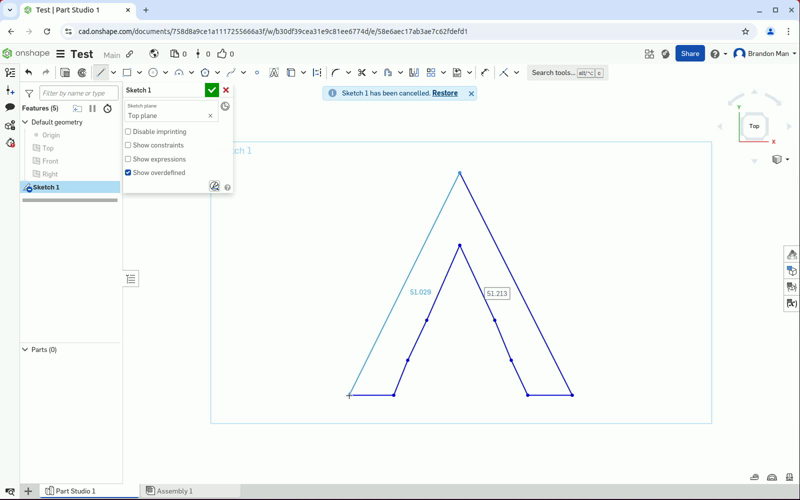
key_up(shift)
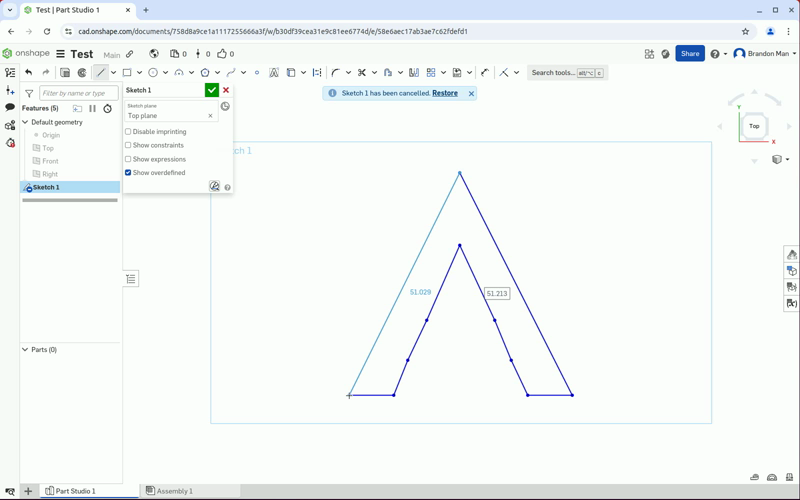
click(349, 395)
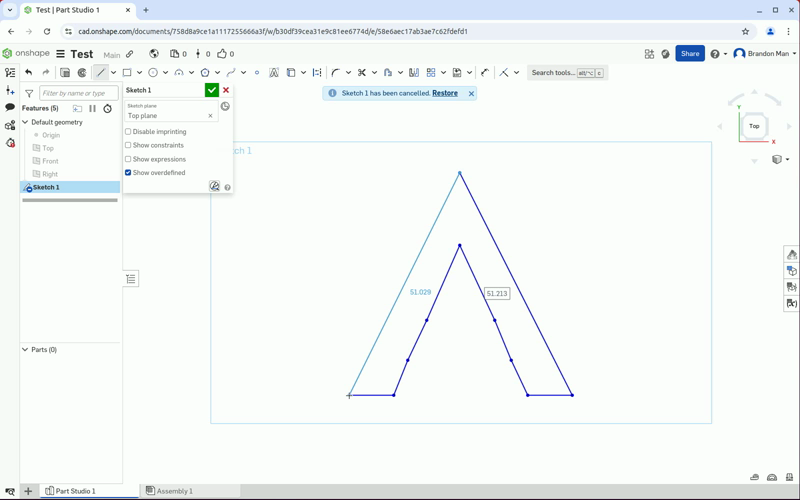
key(esc)
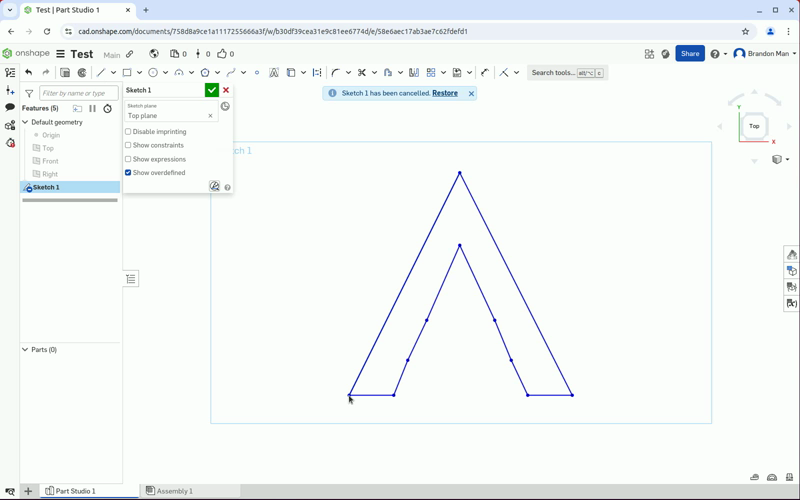
mouse_move(457, 228)
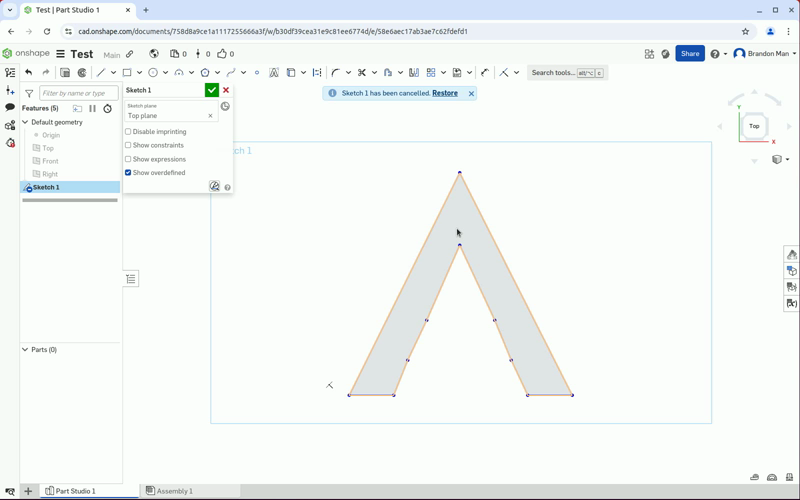
click(457, 228)
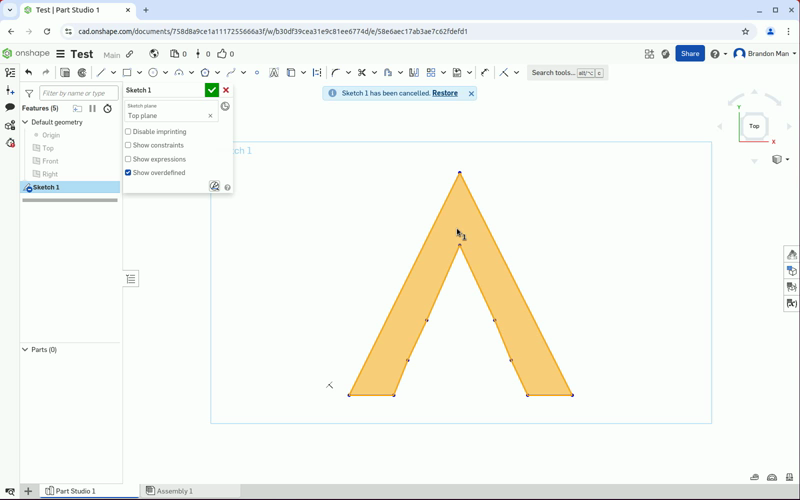
mouse_move(73, 352)
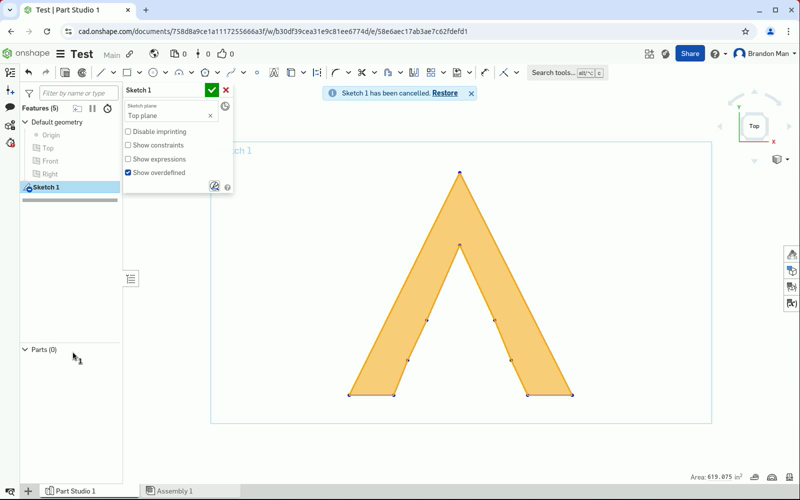
key(shift+y)
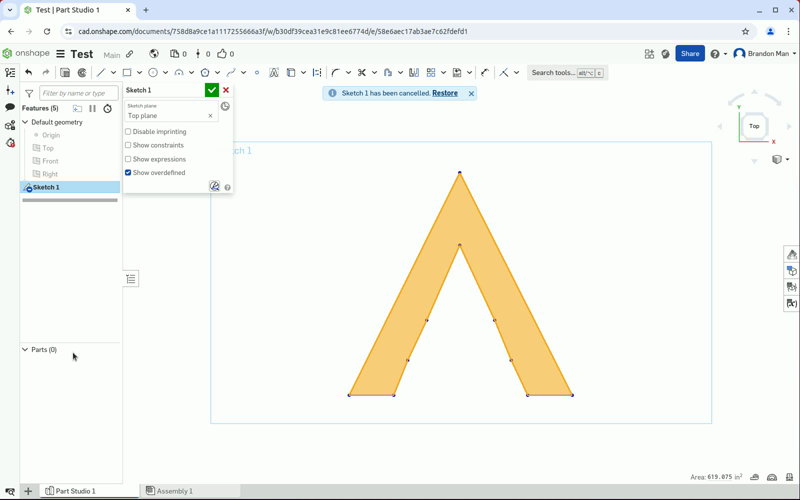
key(shift+e)
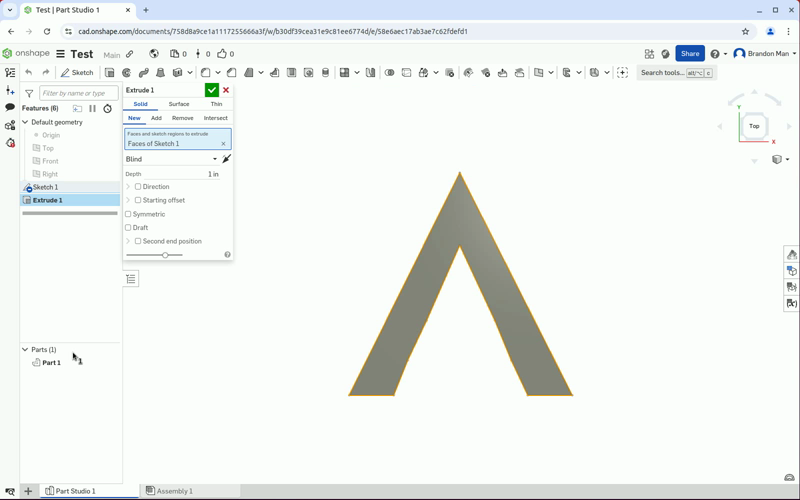
mouse_move(143, 106)
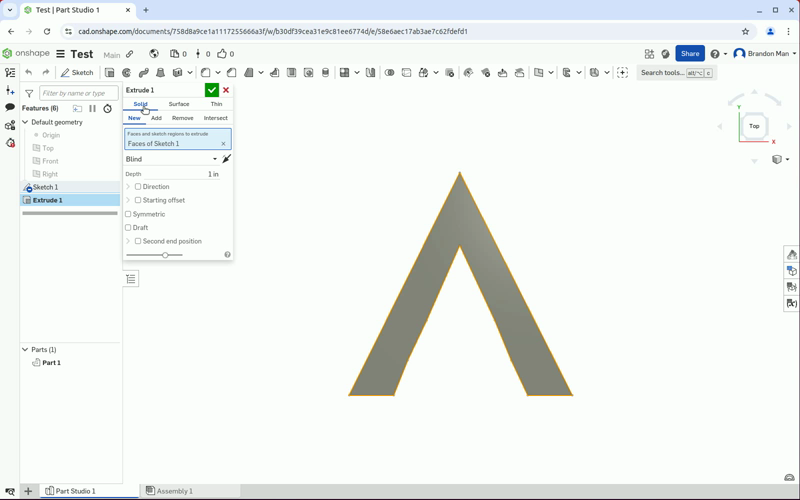
click(143, 106)
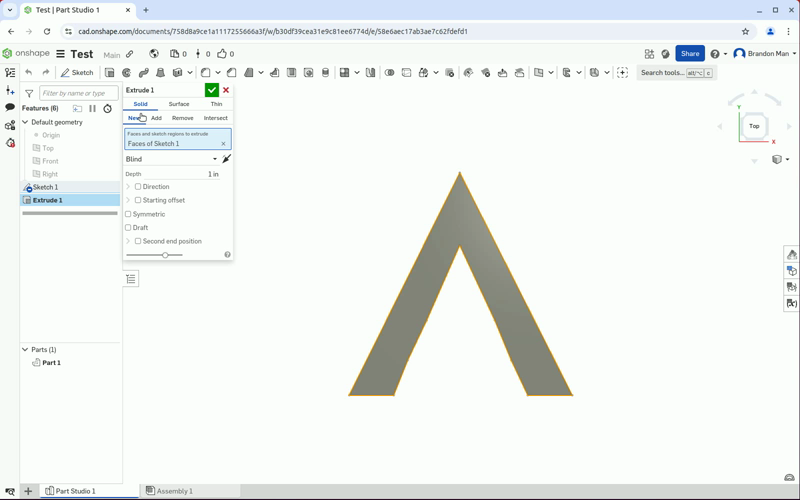
mouse_move(137, 120)
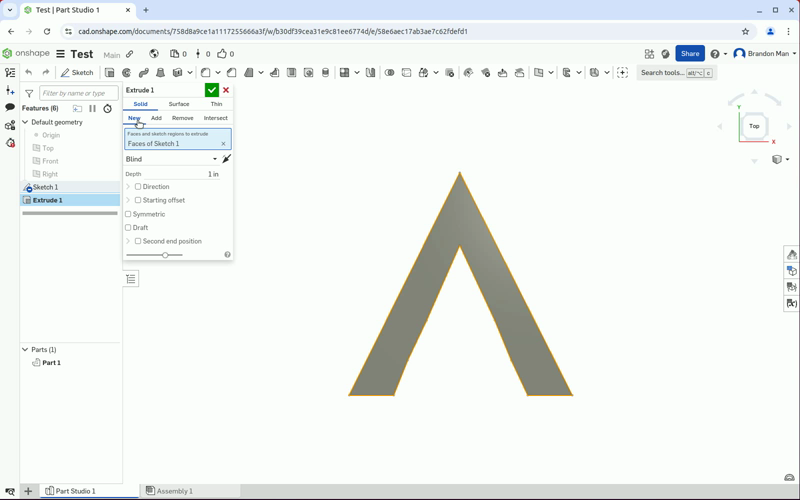
click(137, 120)
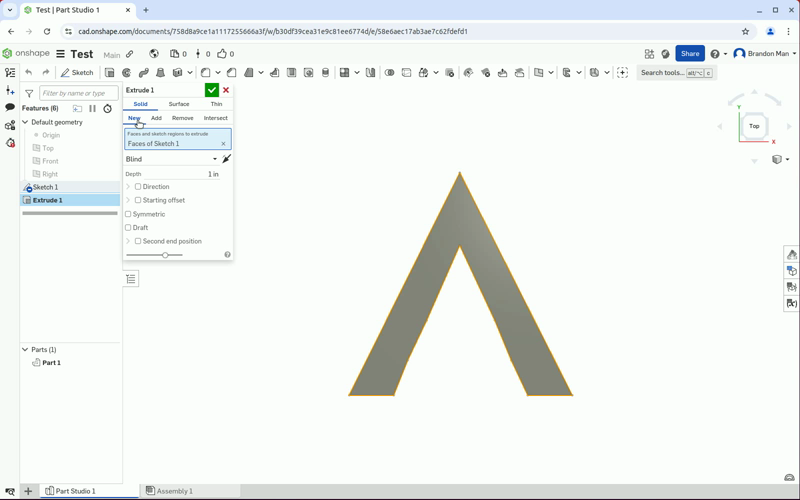
key(tab, 4)
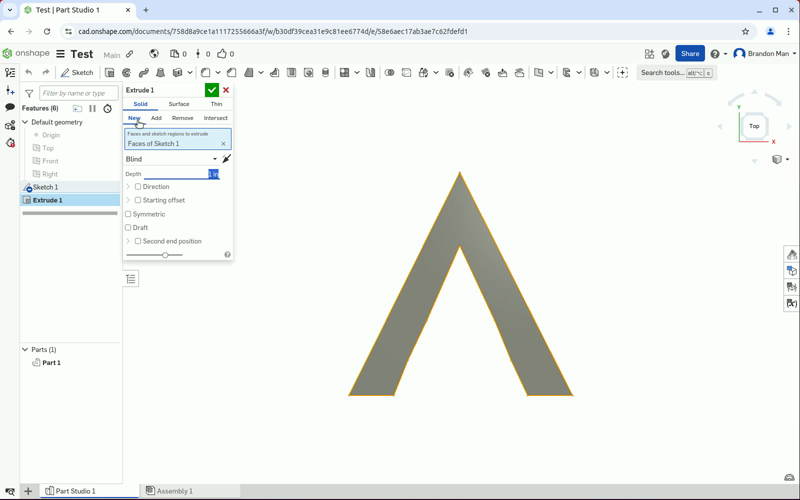
text(4.574)
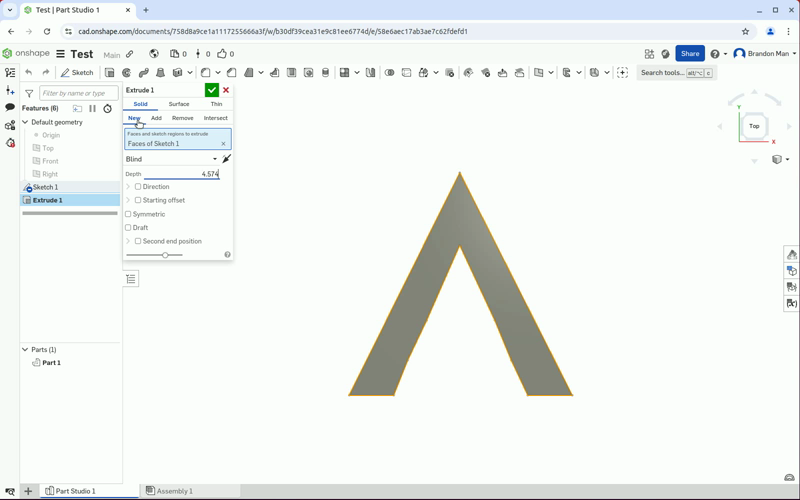
key(enter)
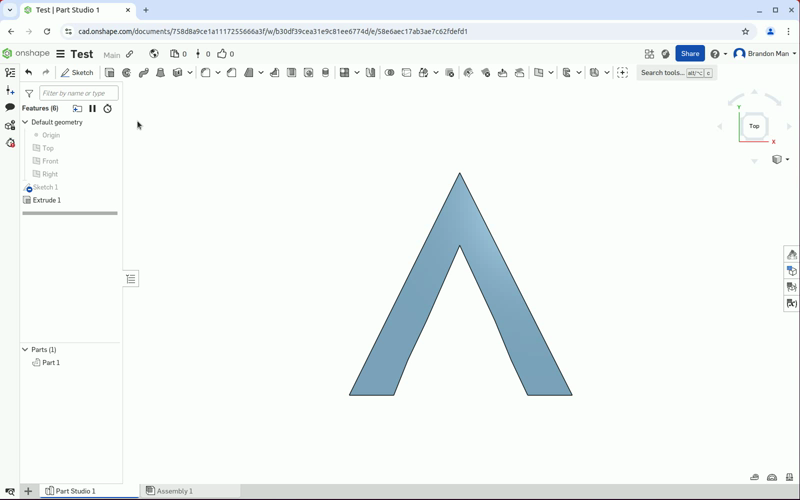
key(shift+h)
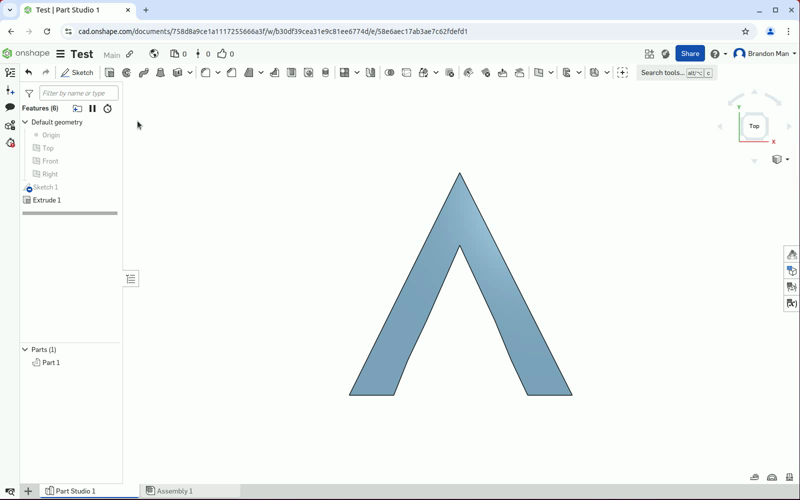
key(shift+h)
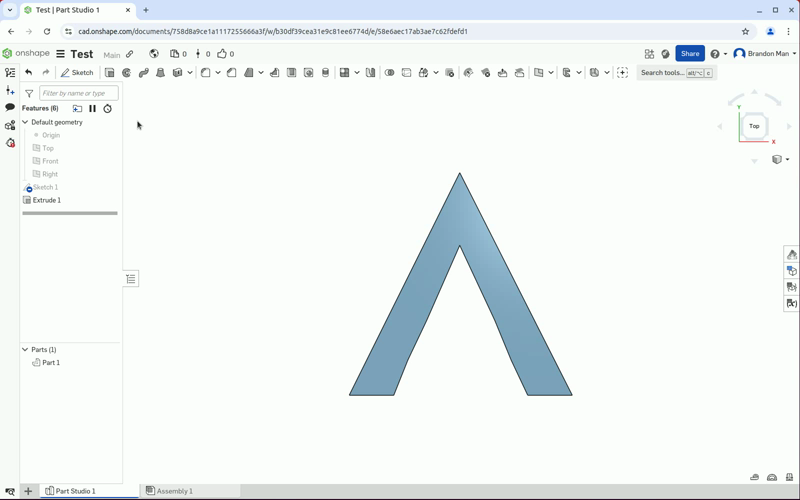
mouse_move(73, 189)
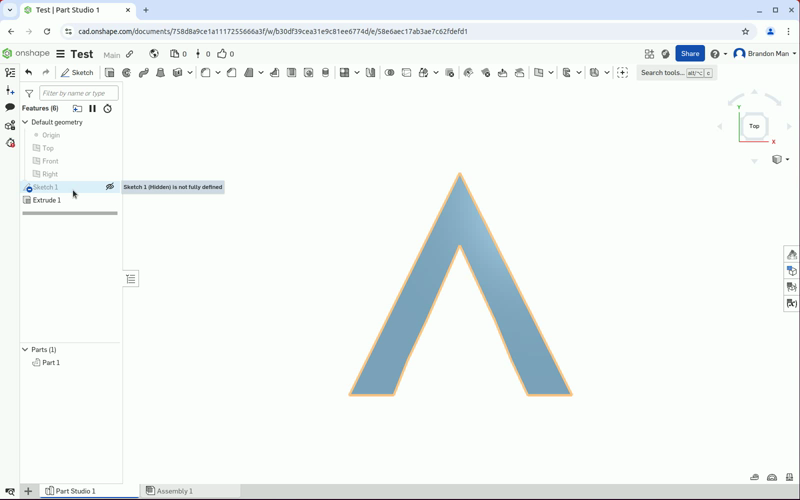
click(73, 189)
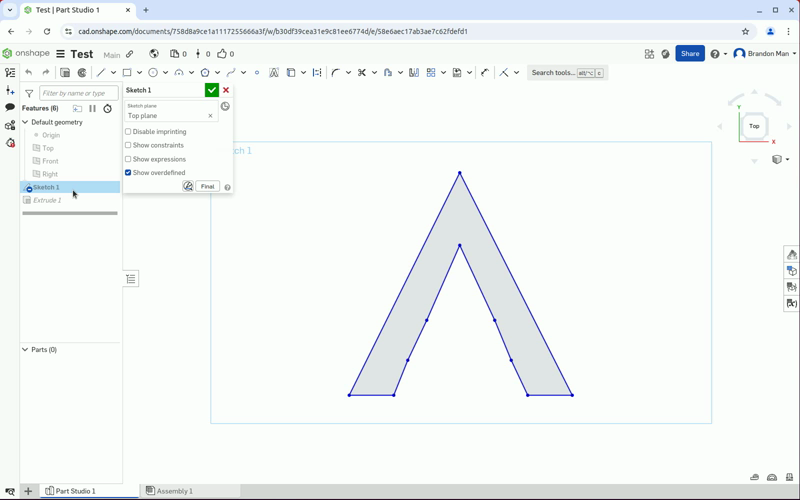
mouse_move(229, 92)
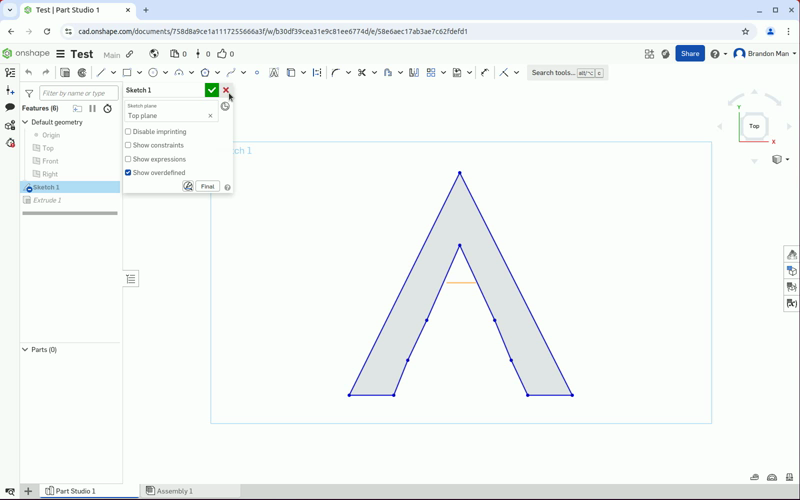
click(229, 92)
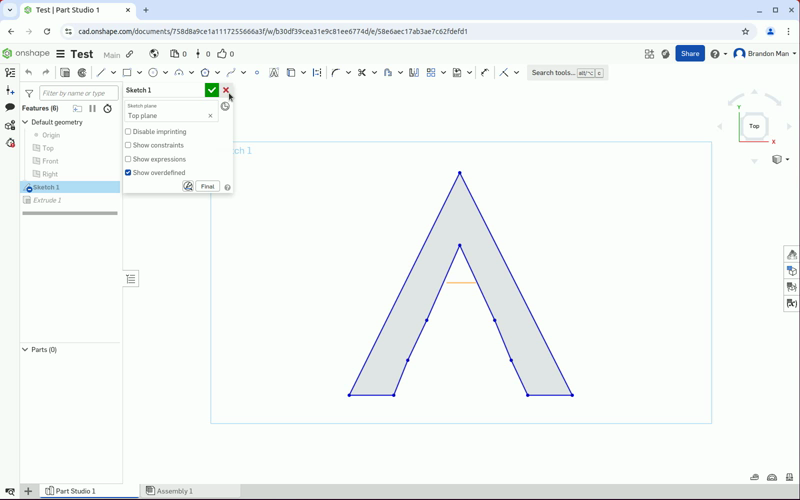
key(shift+s)
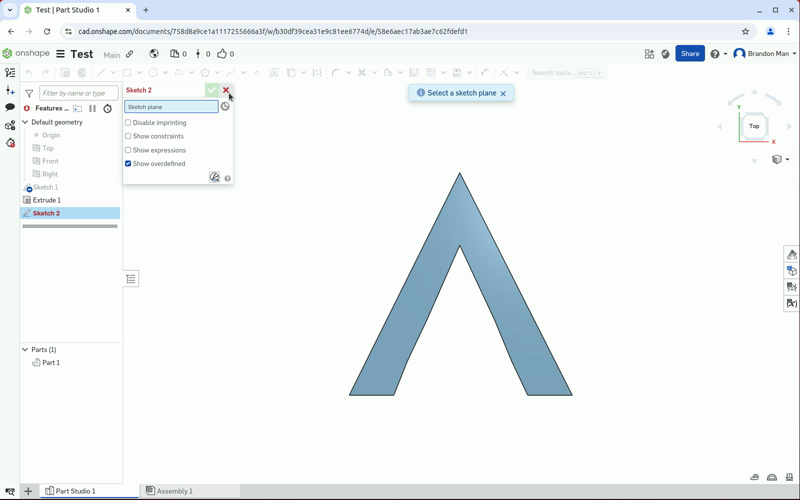
mouse_move(73, 150)
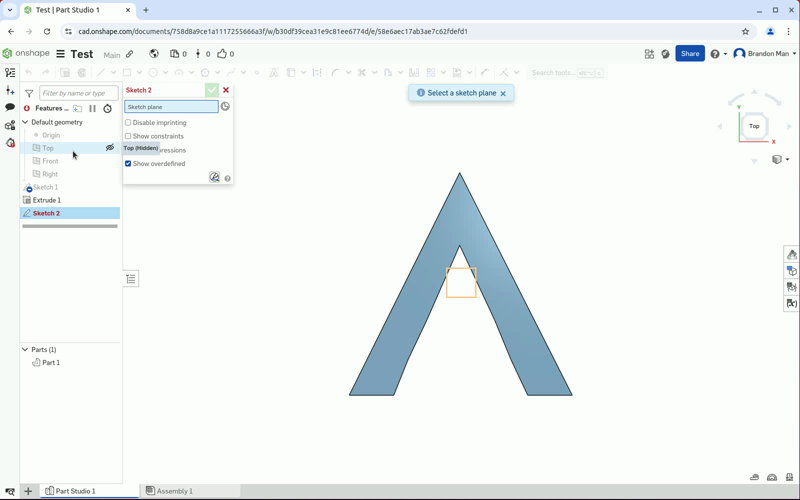
click(73, 150)
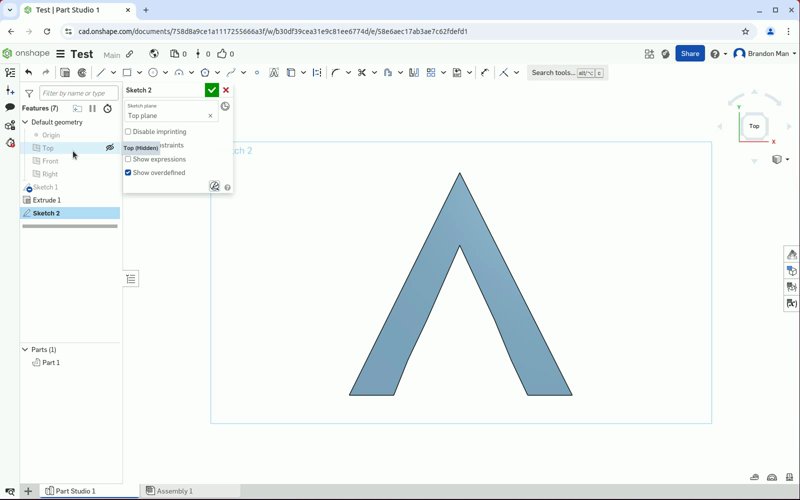
mouse_move(73, 352)
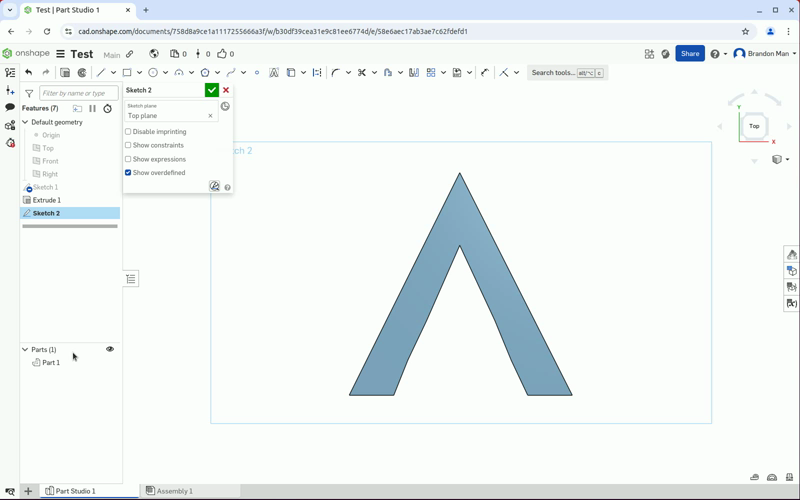
key(y)
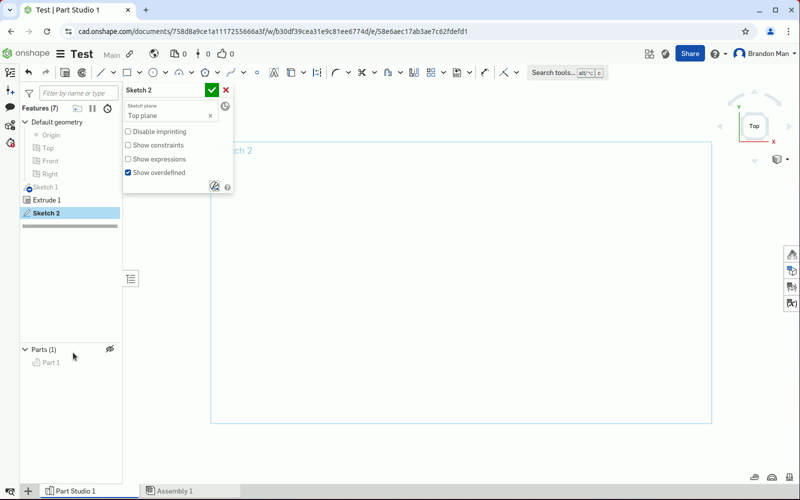
key(l)
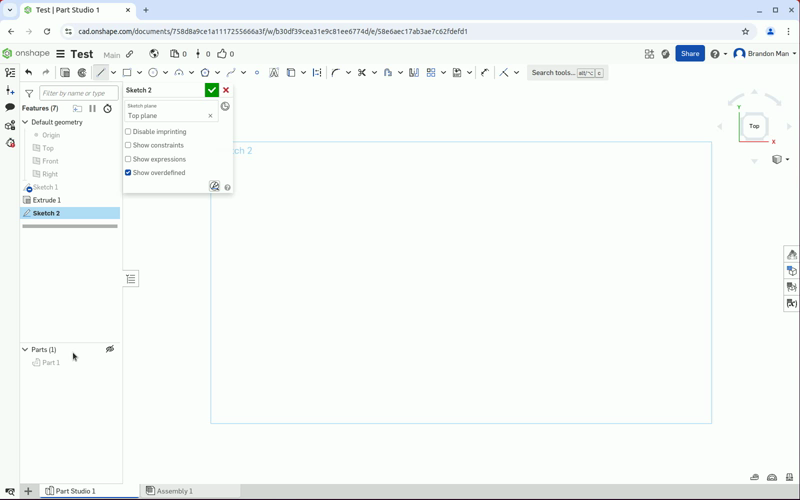
key_down(shift)
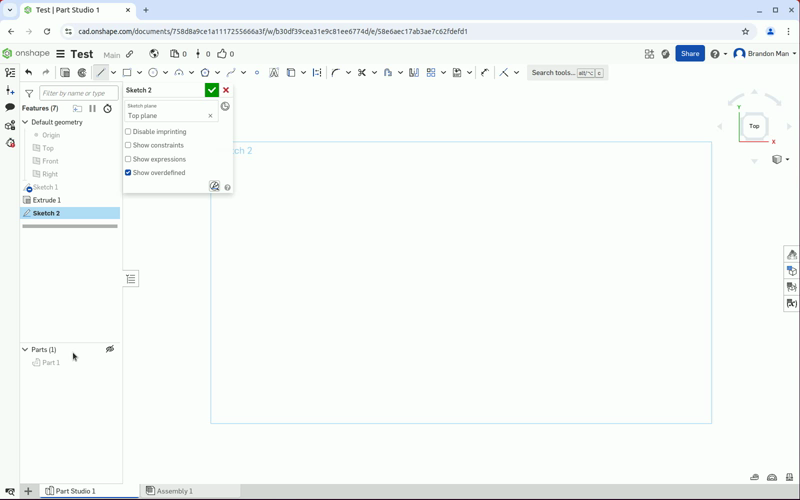
mouse_move(409, 360)
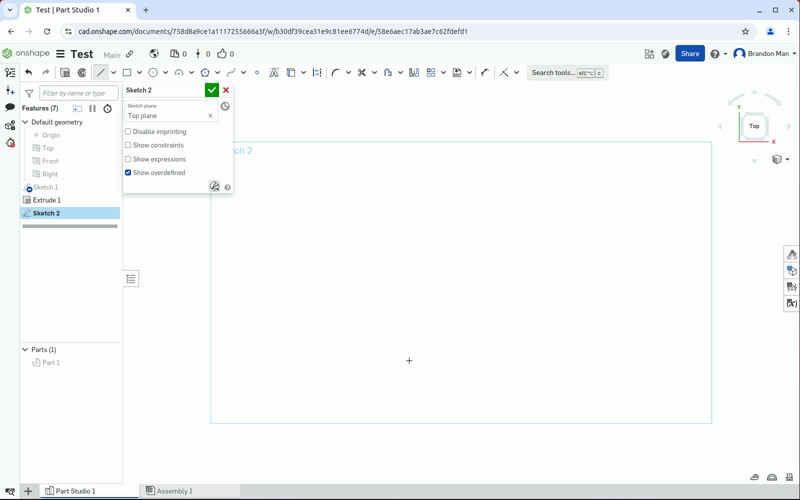
click(409, 360)
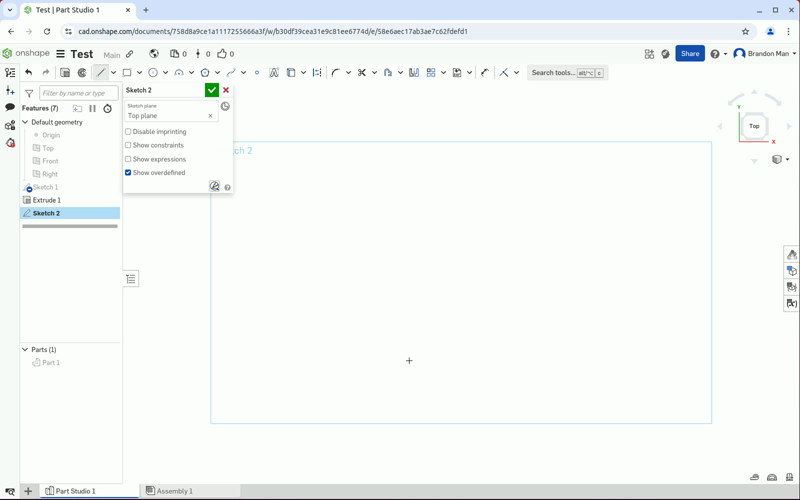
key_up(shift)
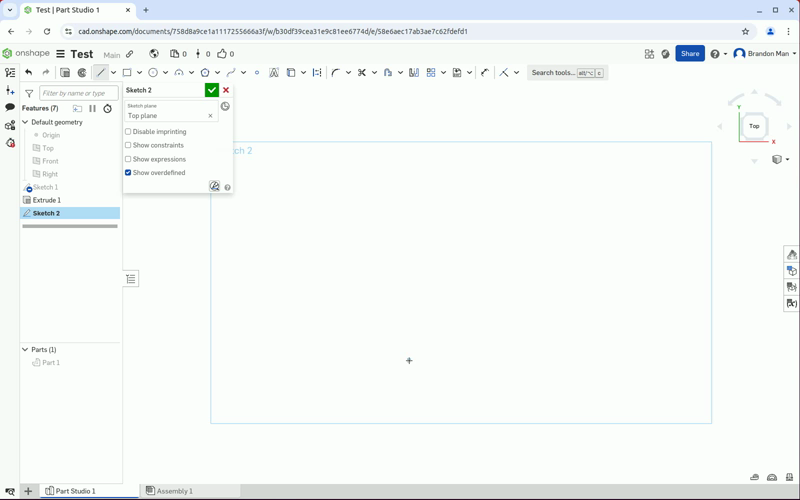
key_down(shift)
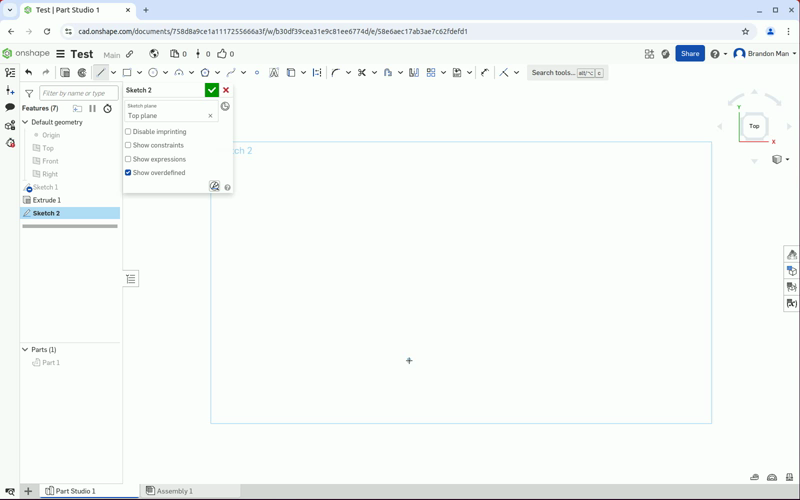
mouse_move(512, 360)
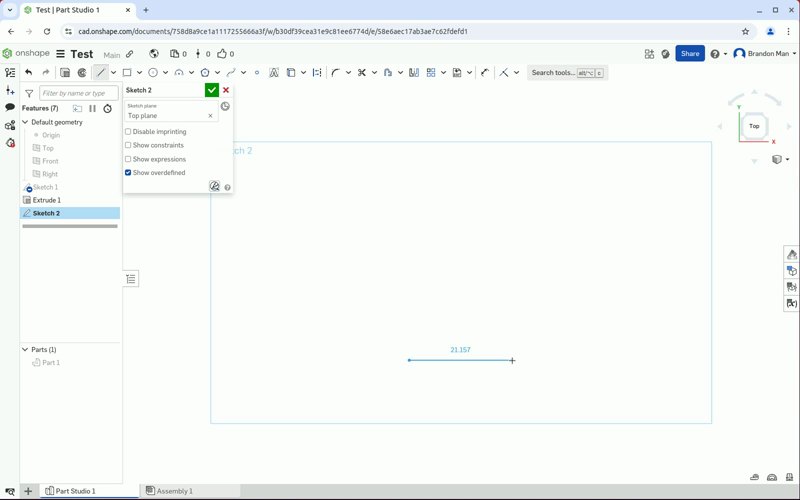
click(512, 360)
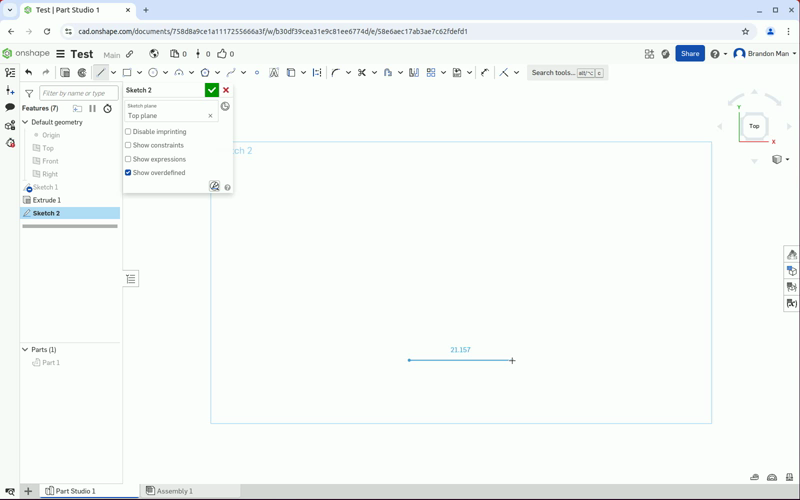
key_up(shift)
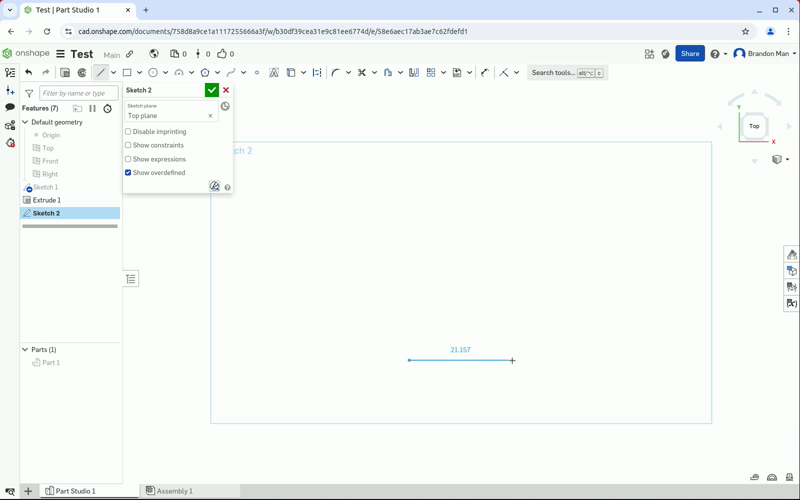
key_down(shift)
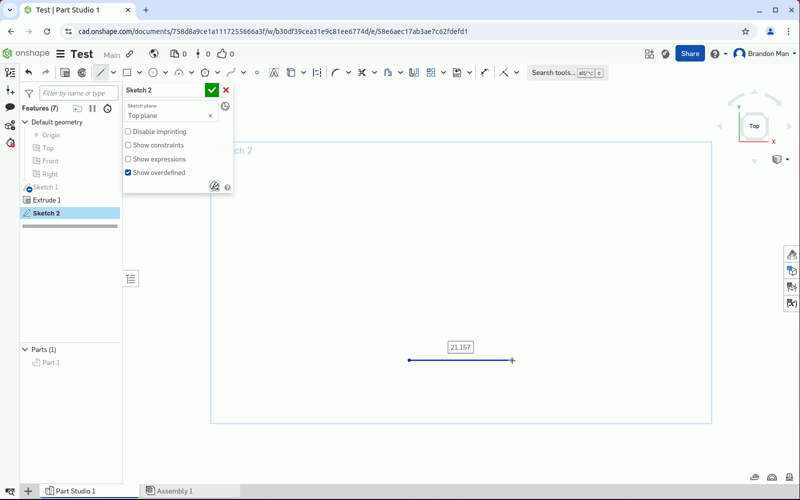
mouse_move(542, 360)
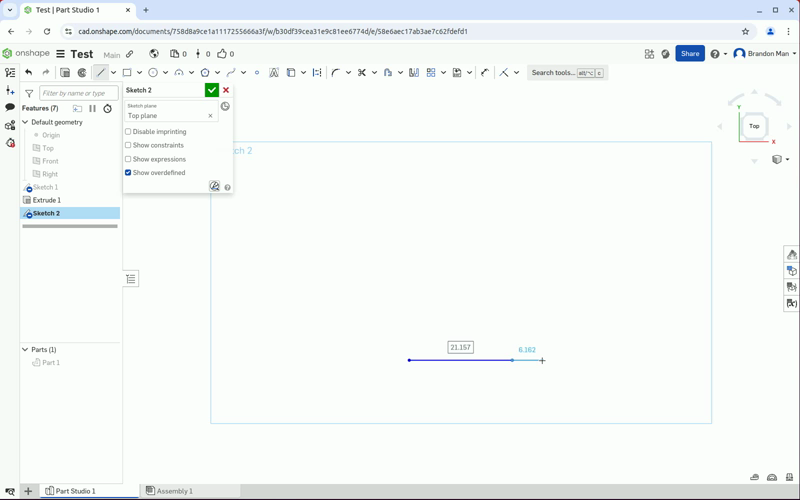
mouse_move(493, 318)
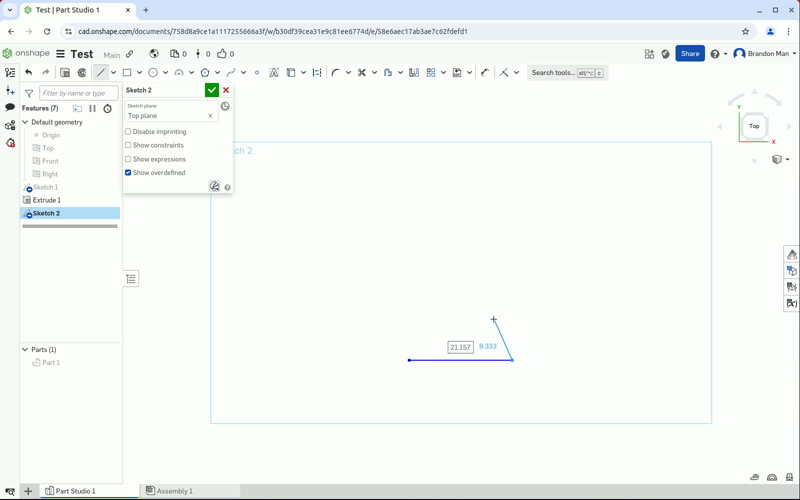
click(493, 318)
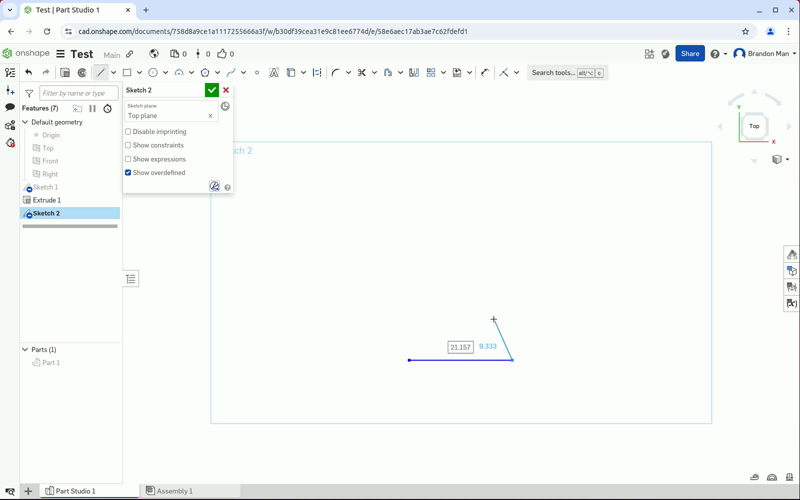
key_up(shift)
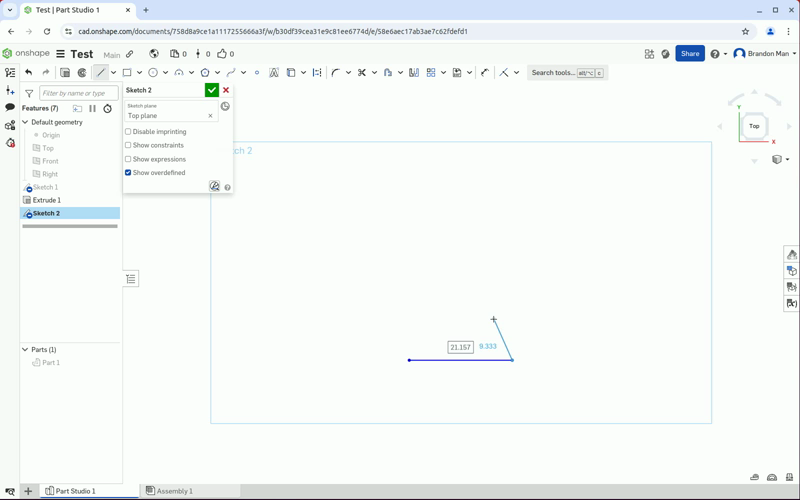
key_down(shift)
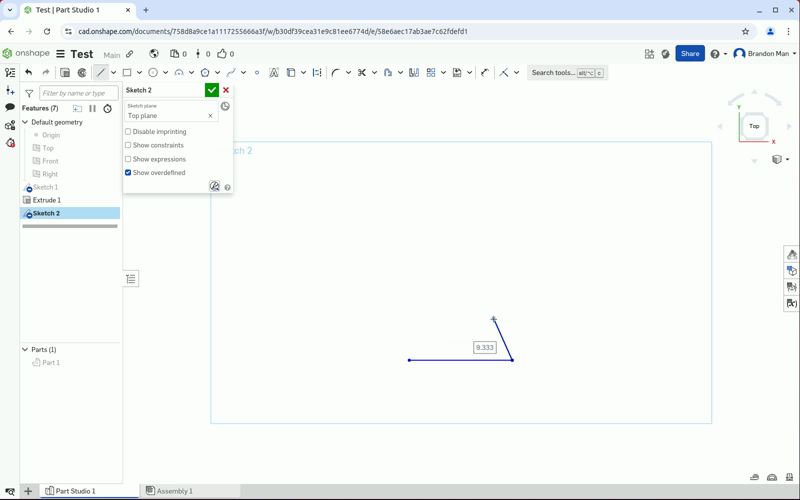
mouse_move(427, 318)
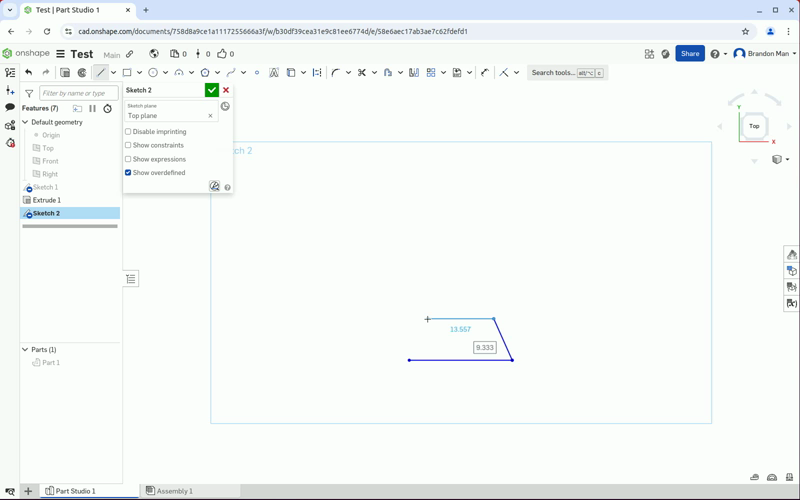
click(427, 318)
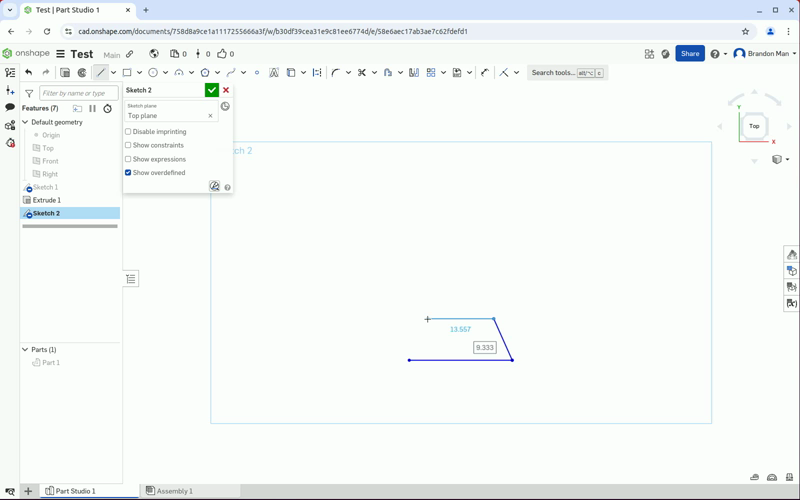
key_up(shift)
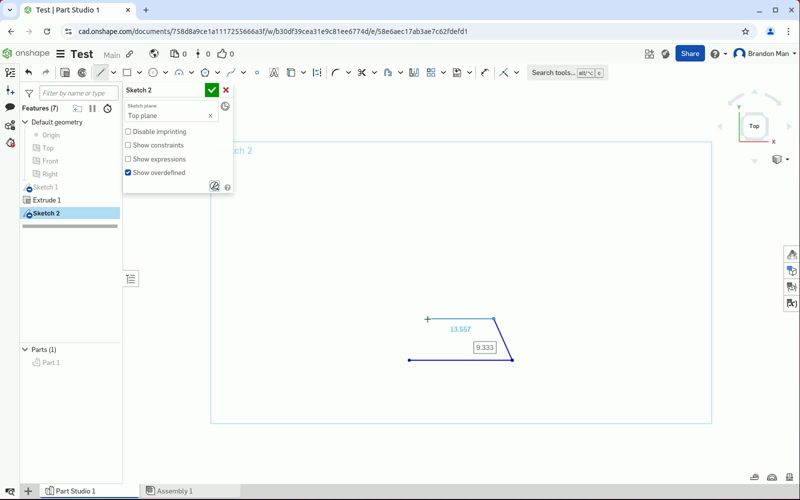
mouse_move(457, 318)
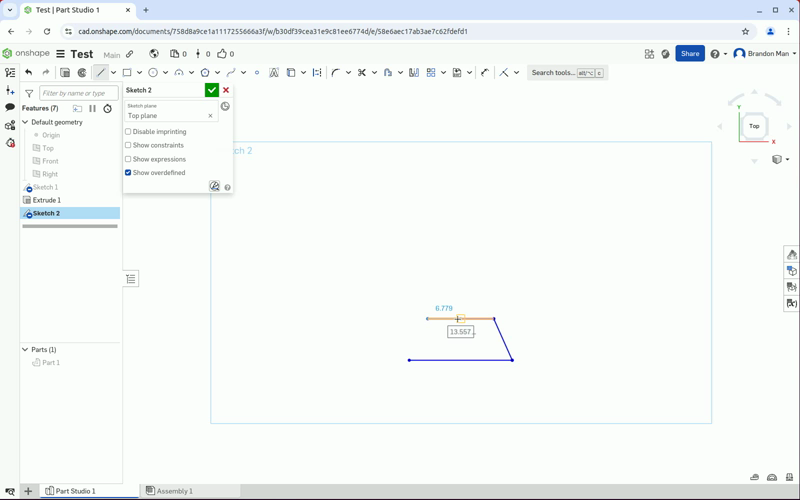
key_down(shift)
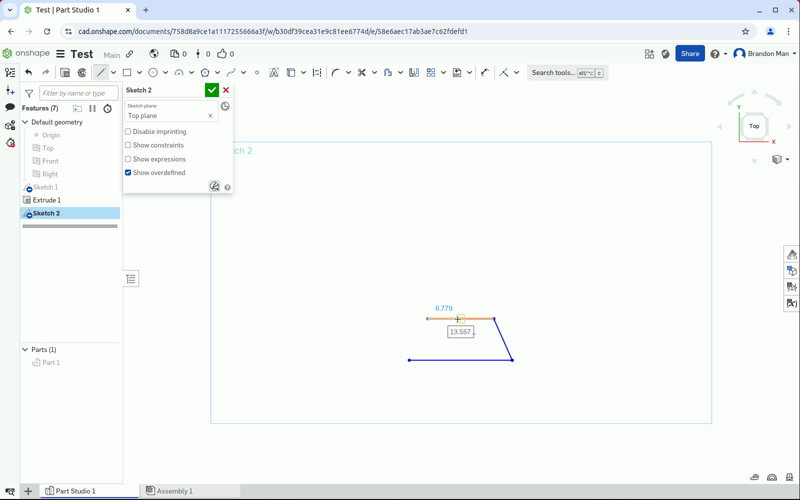
mouse_move(409, 360)
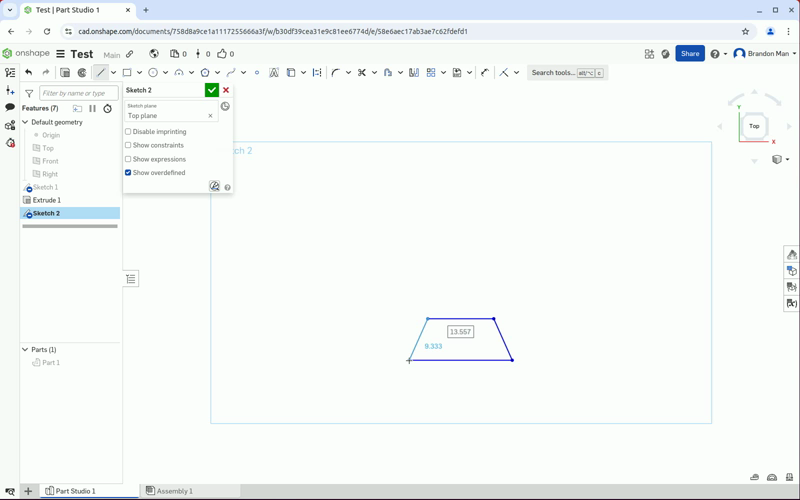
key_up(shift)
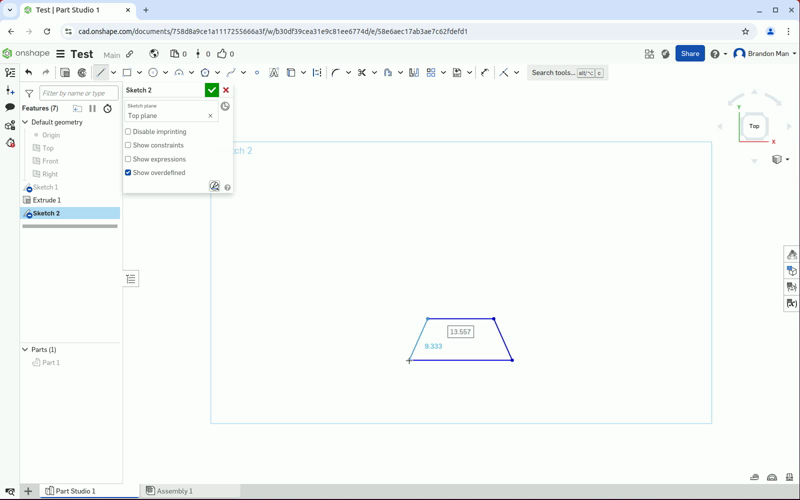
click(409, 360)
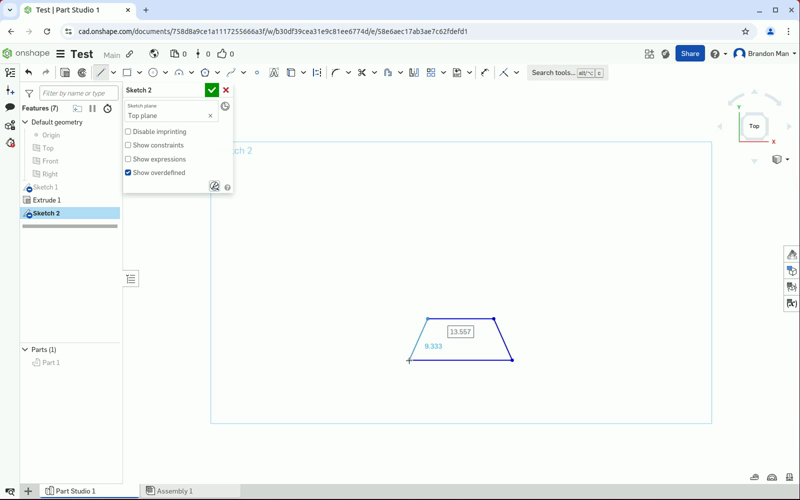
key(esc)
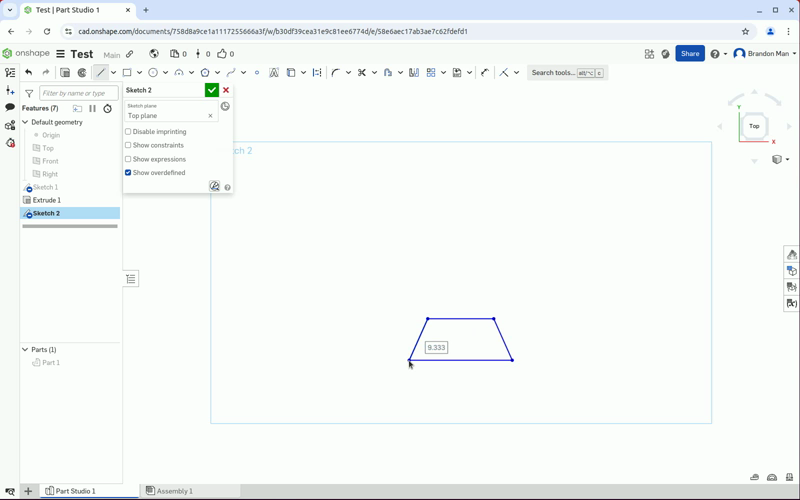
mouse_move(433, 326)
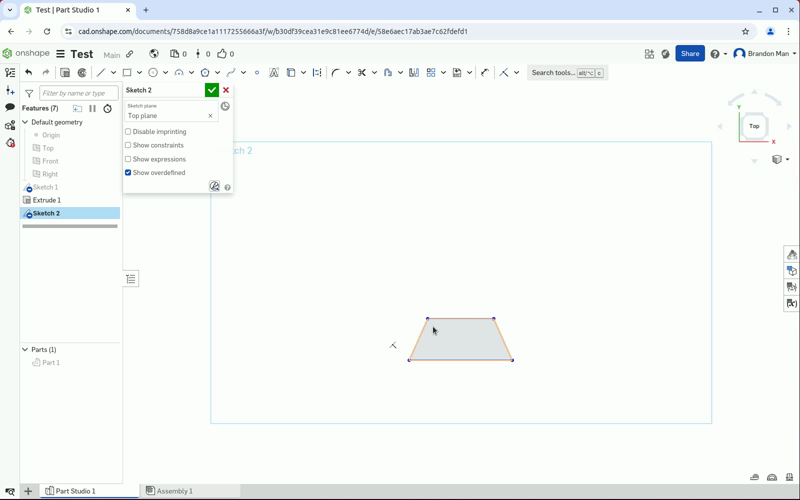
click(433, 326)
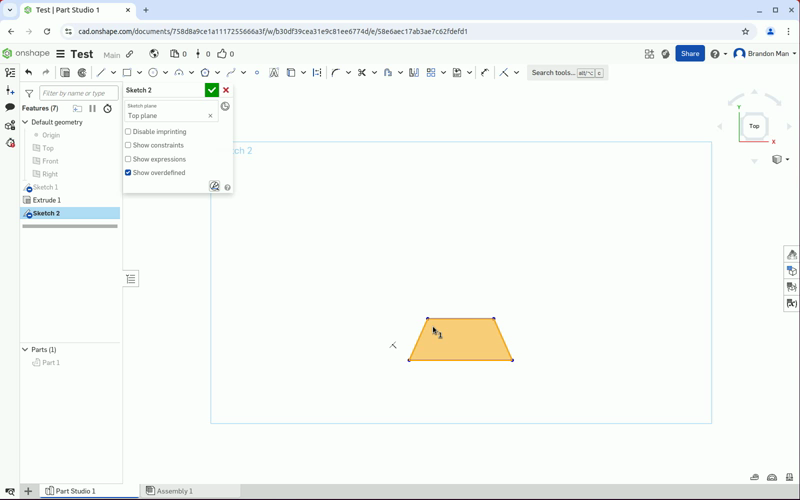
mouse_move(73, 352)
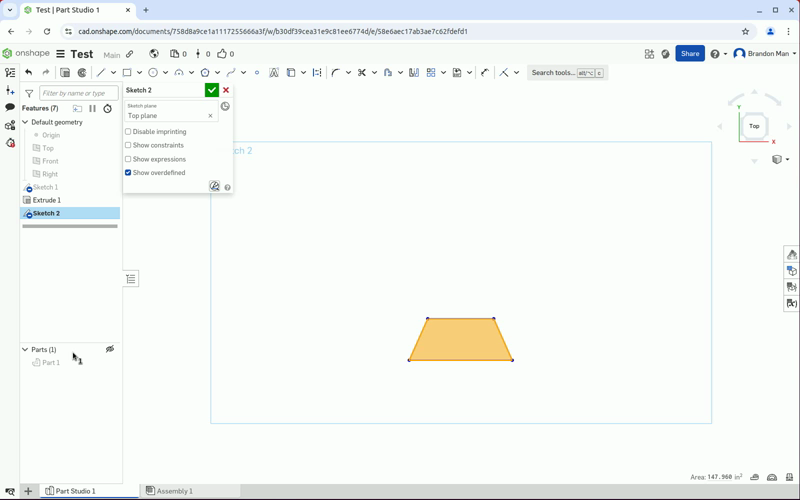
key(shift+y)
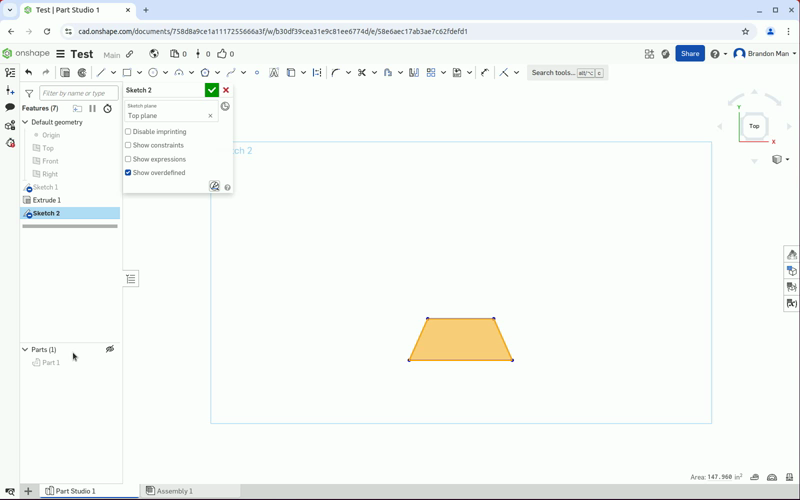
key(shift+e)
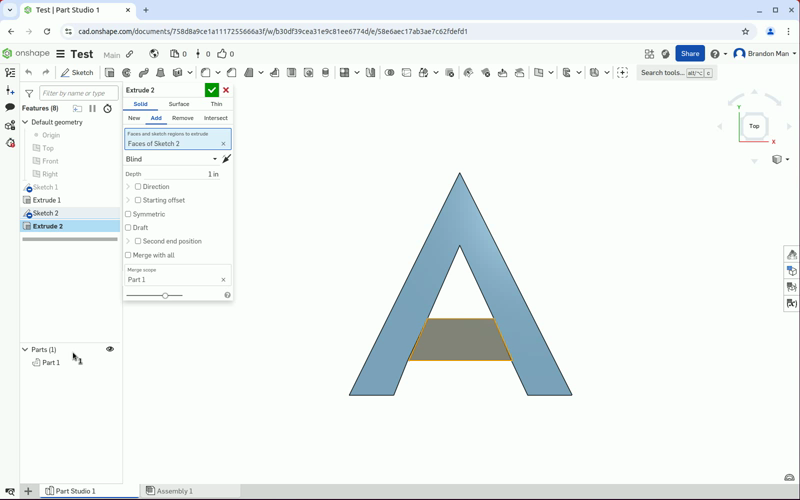
mouse_move(143, 106)
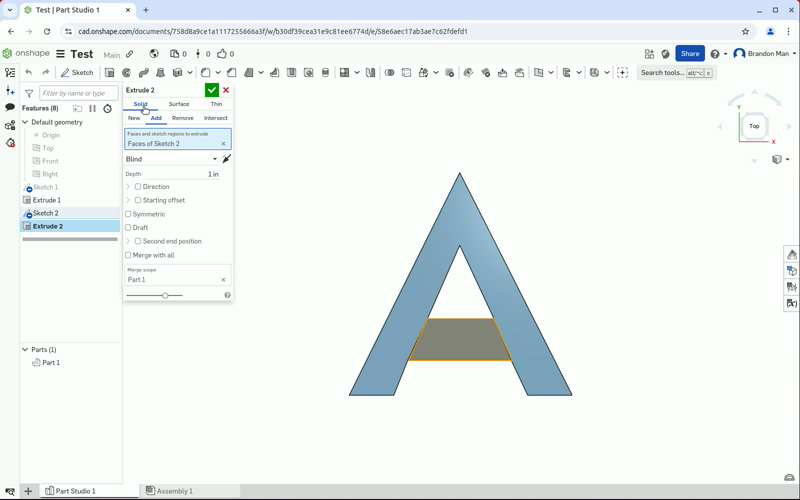
click(143, 106)
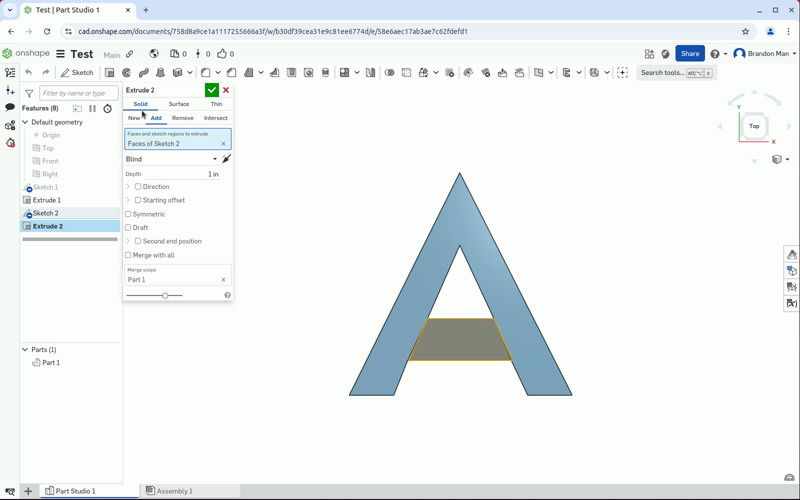
mouse_move(137, 120)
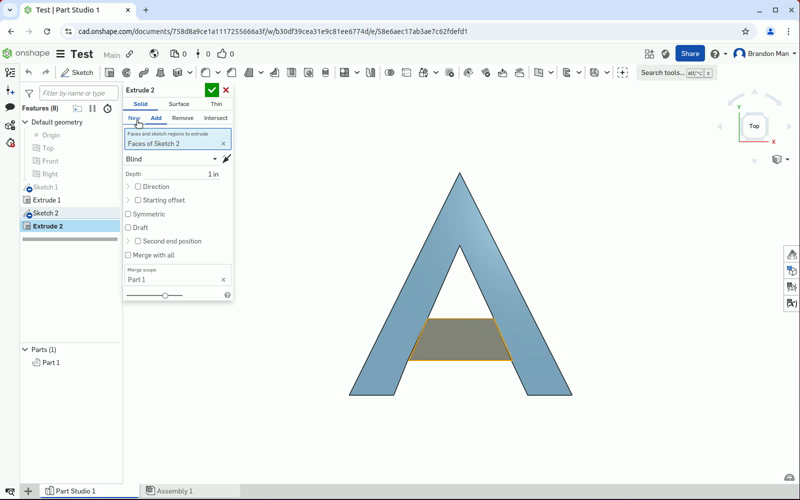
click(137, 120)
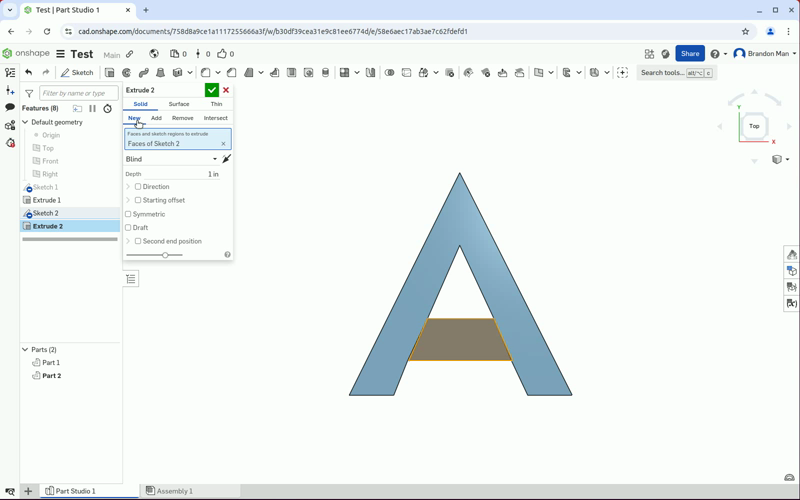
key(tab, 4)
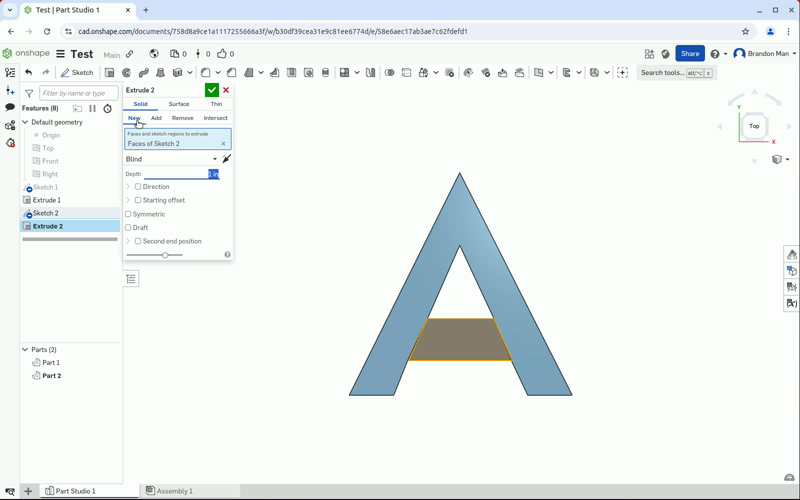
text(4.574)
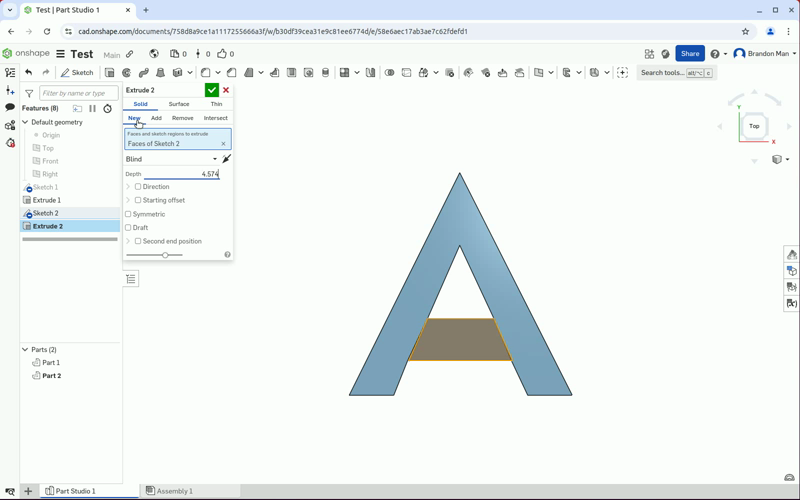
key(enter)
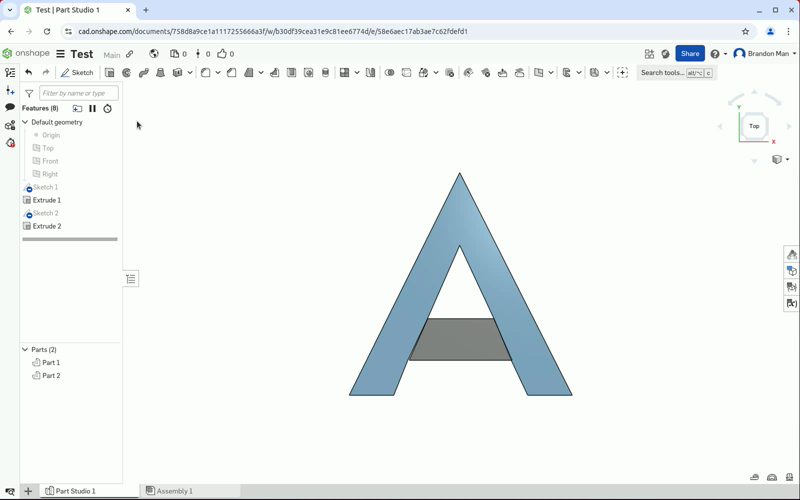
key(shift+h)
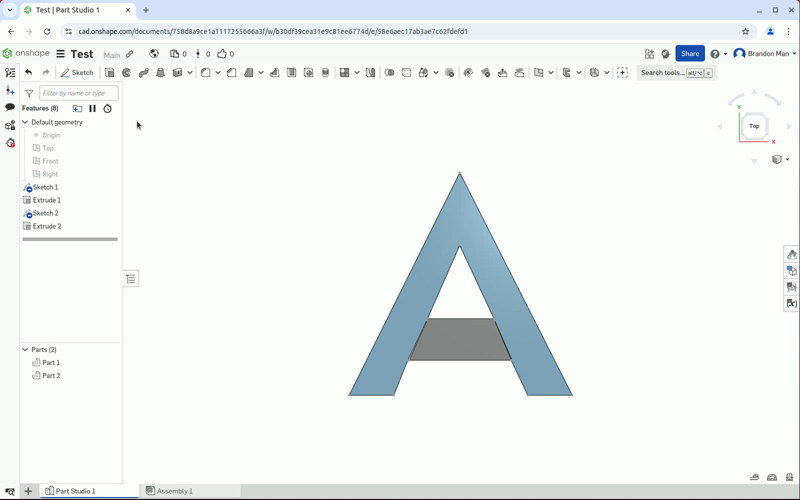
key(shift+h)
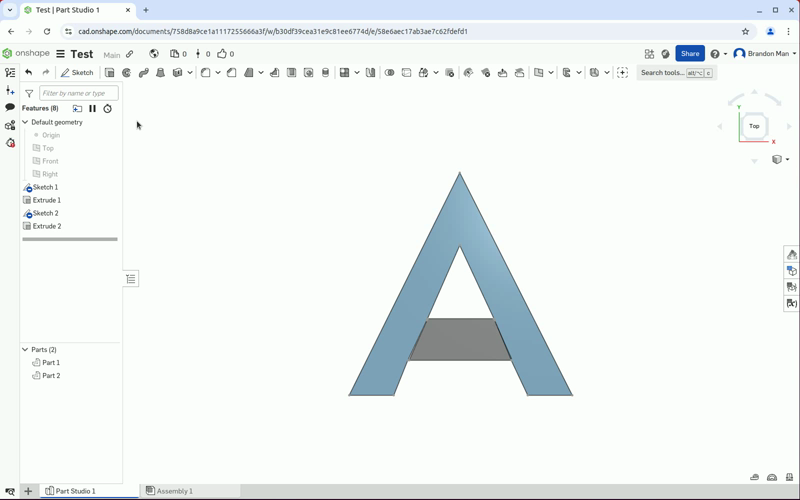
key(shift+7)
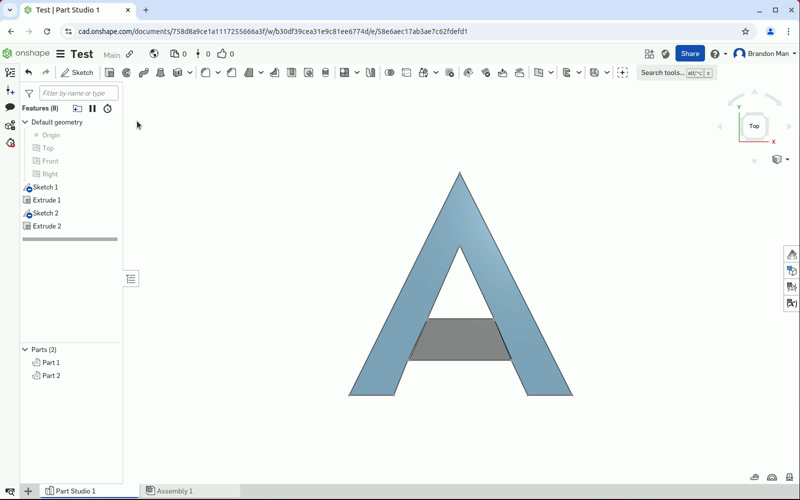
key(up, 3)
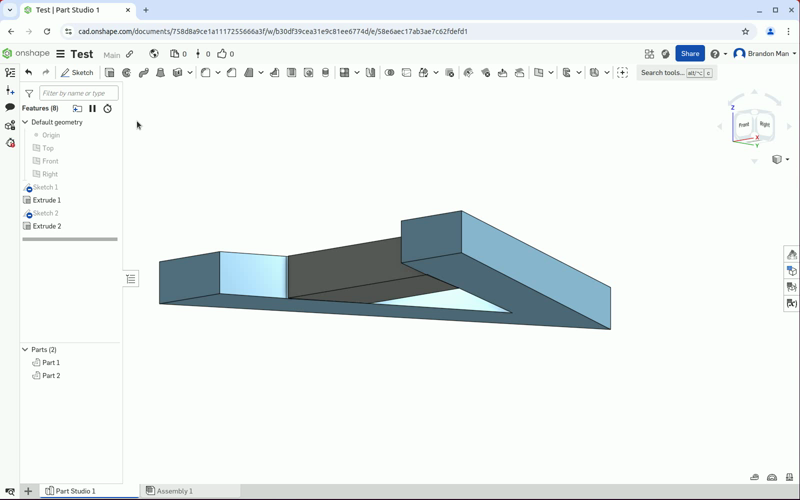
key(left, 3)
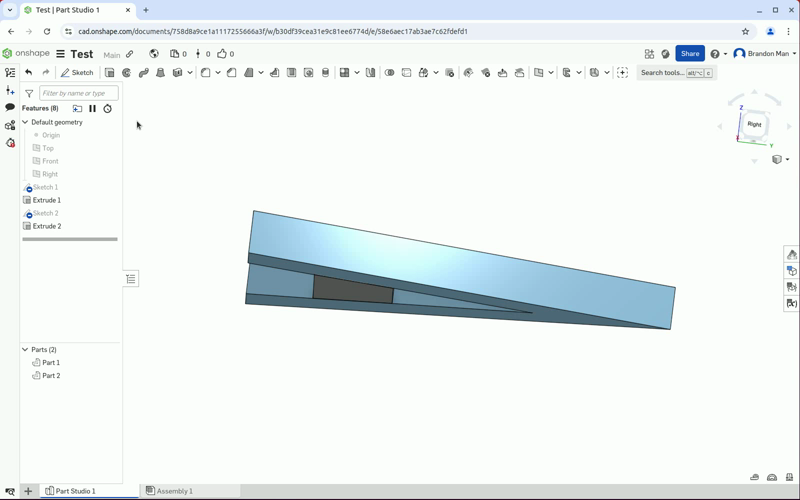
key(right, 3)
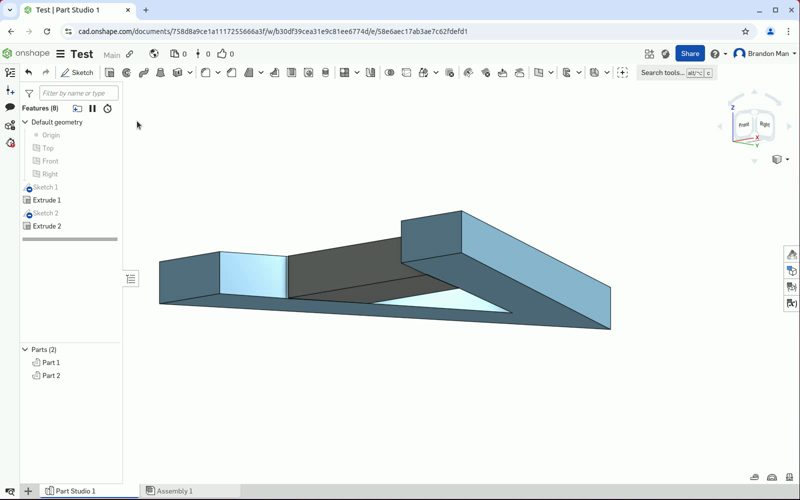
key(down, 3)
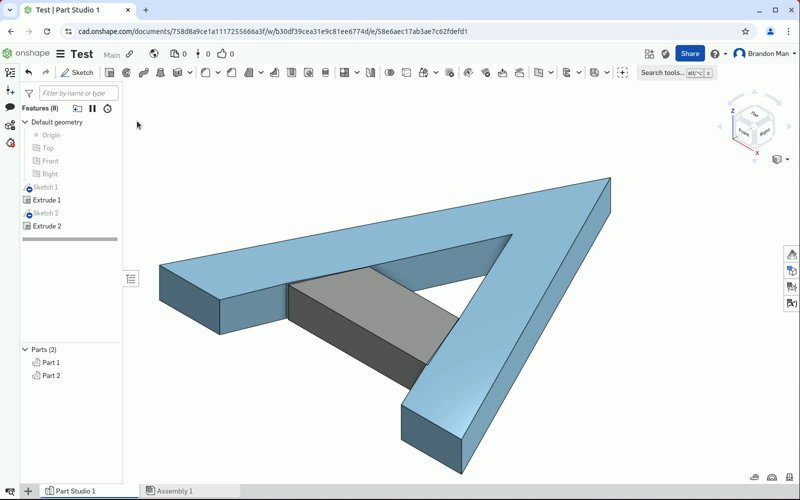
mouse_move(73, 189)
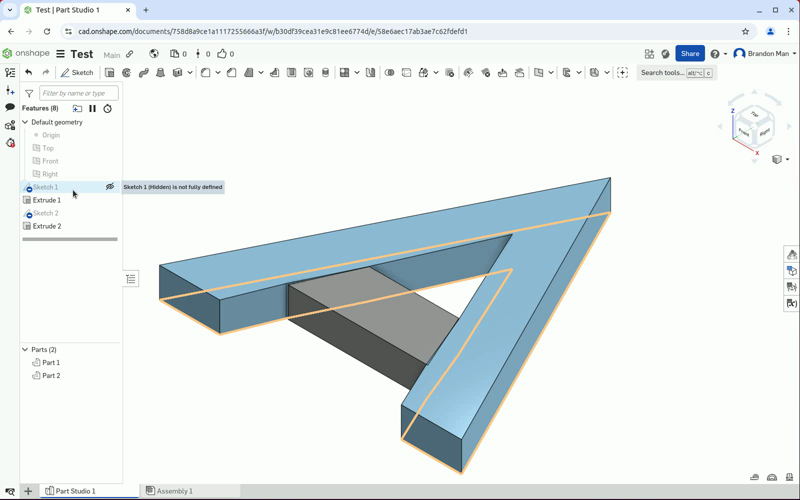
click(73, 189)